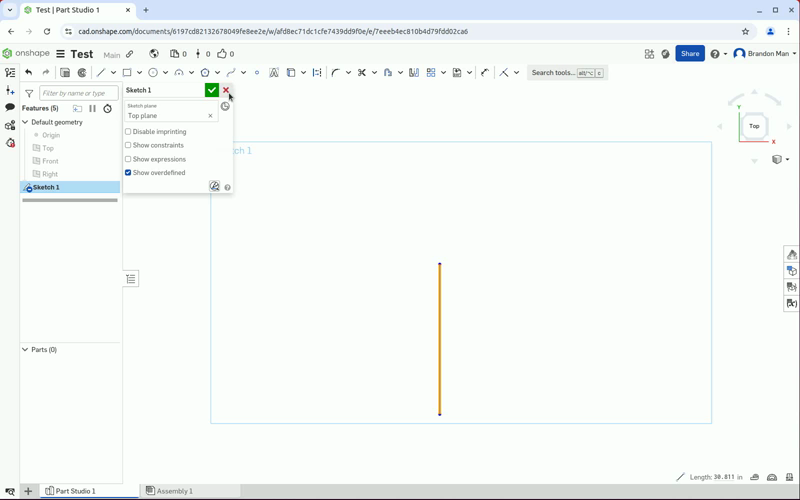
key(shift+h)
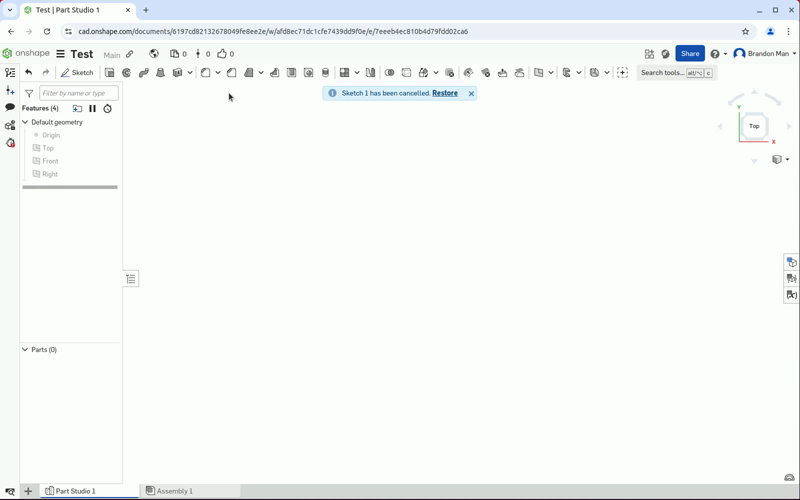
mouse_move(73, 352)
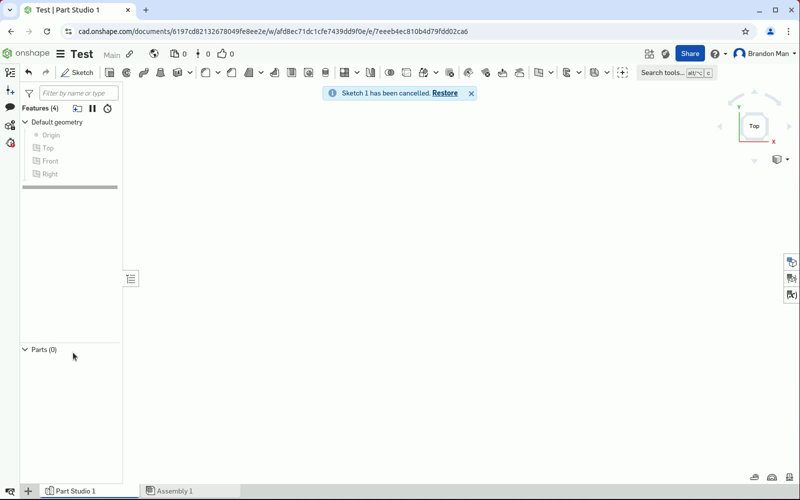
key(y)
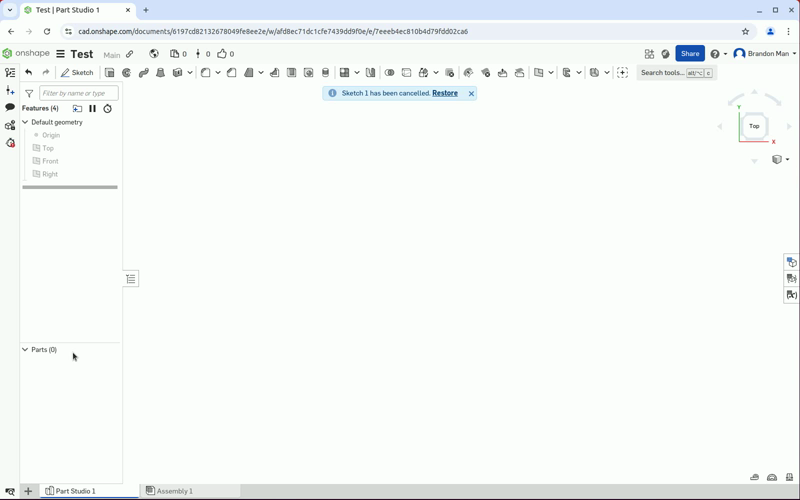
key(shift+p)
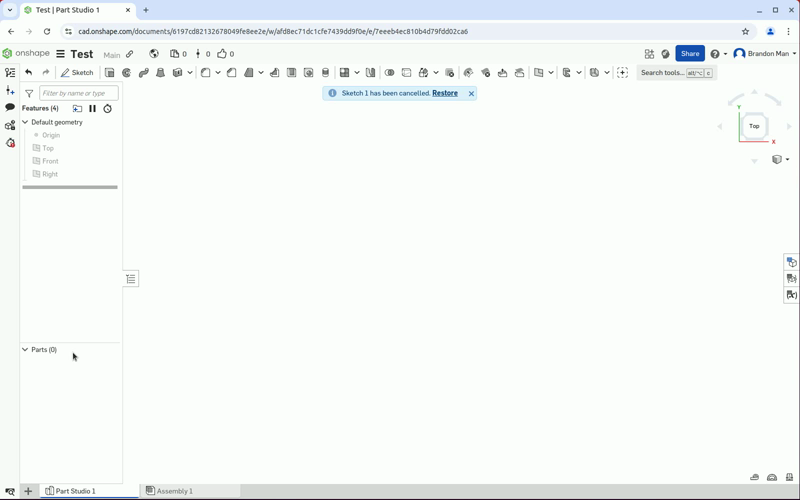
key(space)
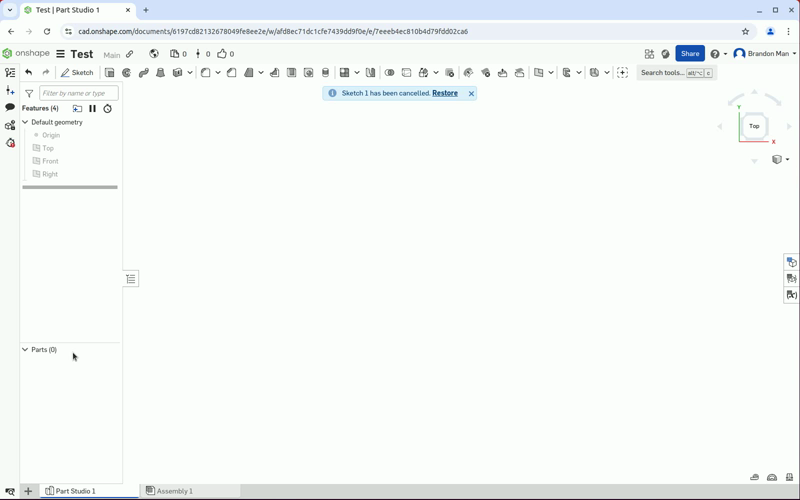
key_down(shift)
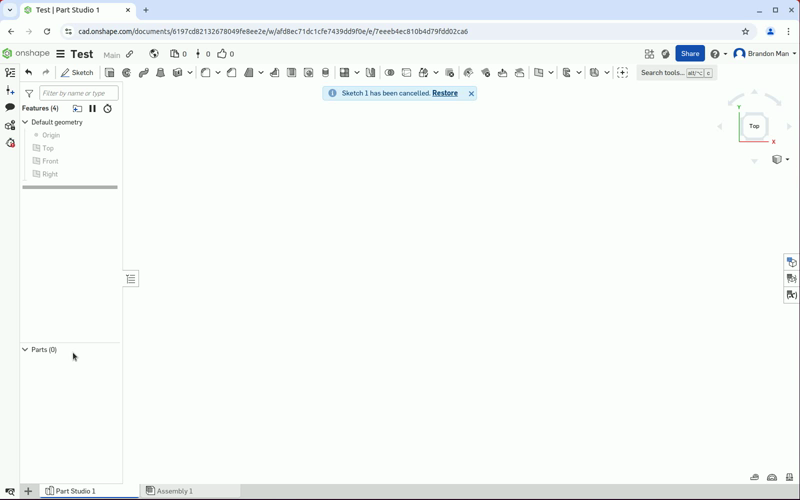
key(up)
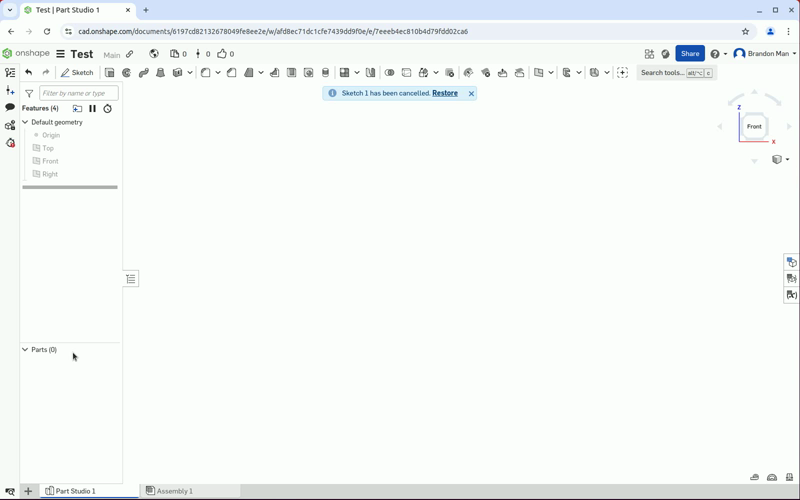
key_up(shift)
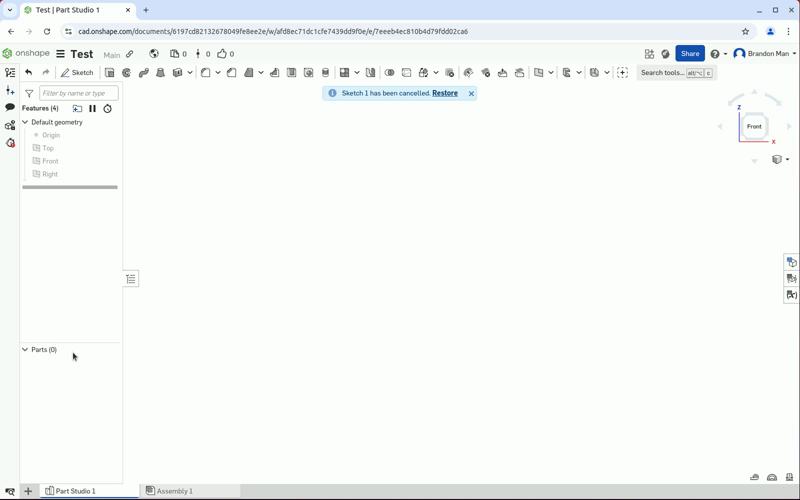
mouse_move(73, 352)
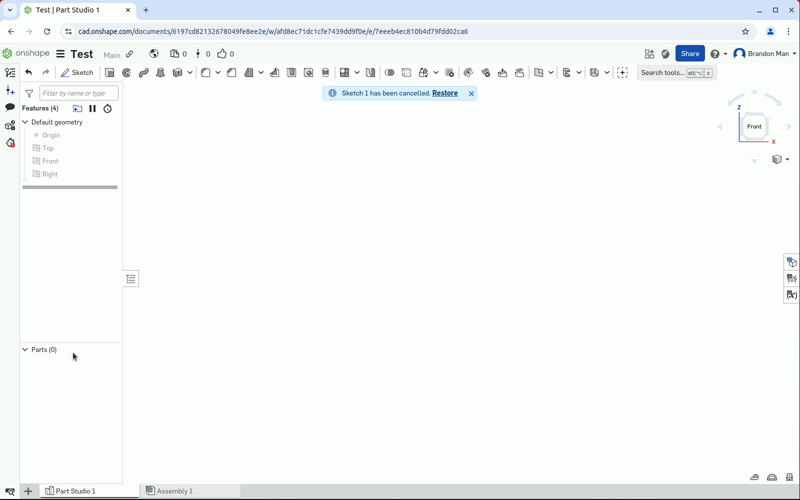
key(shift+y)
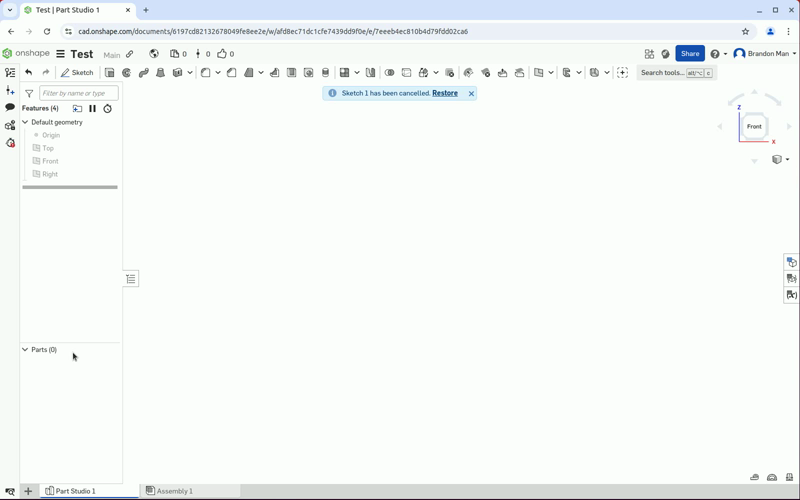
key(shift+s)
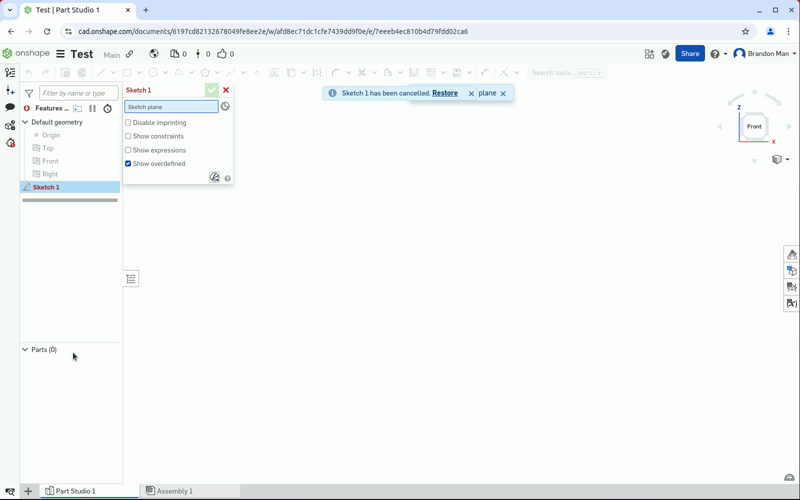
mouse_move(73, 163)
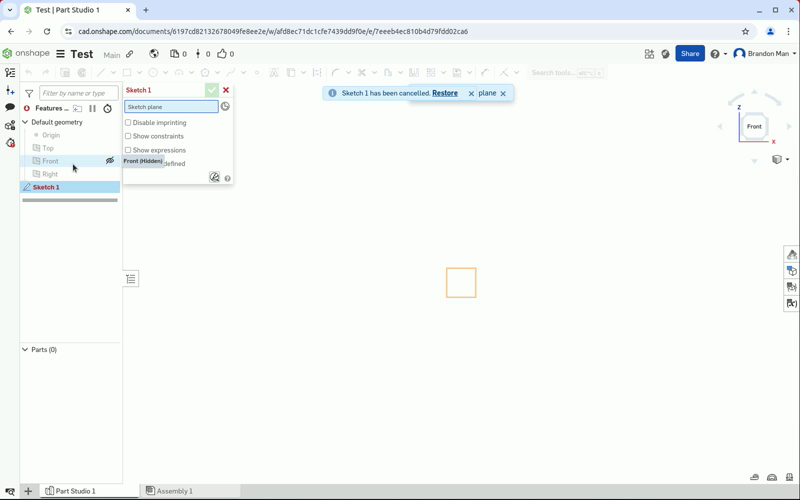
click(73, 163)
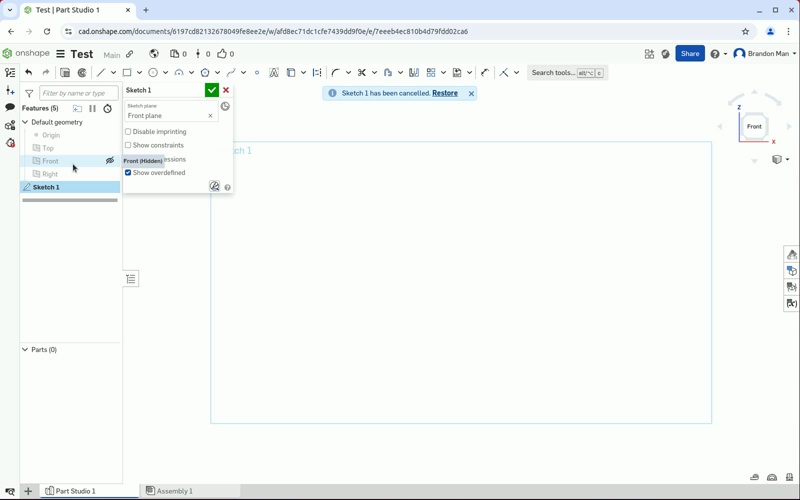
mouse_move(73, 352)
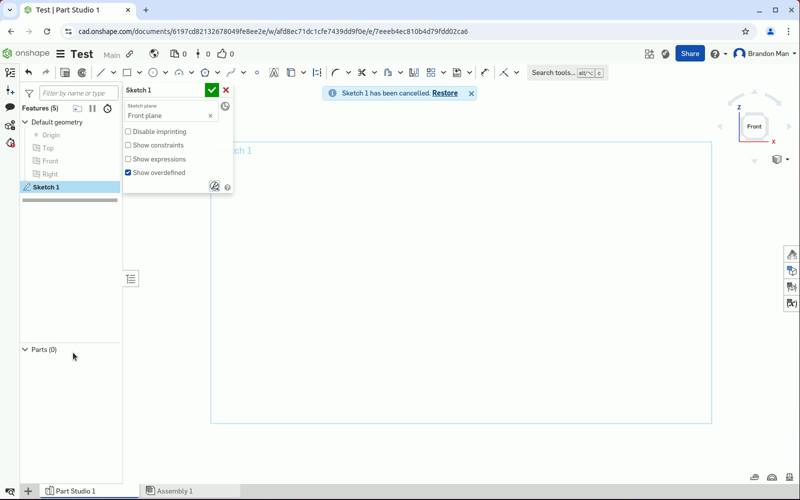
key(y)
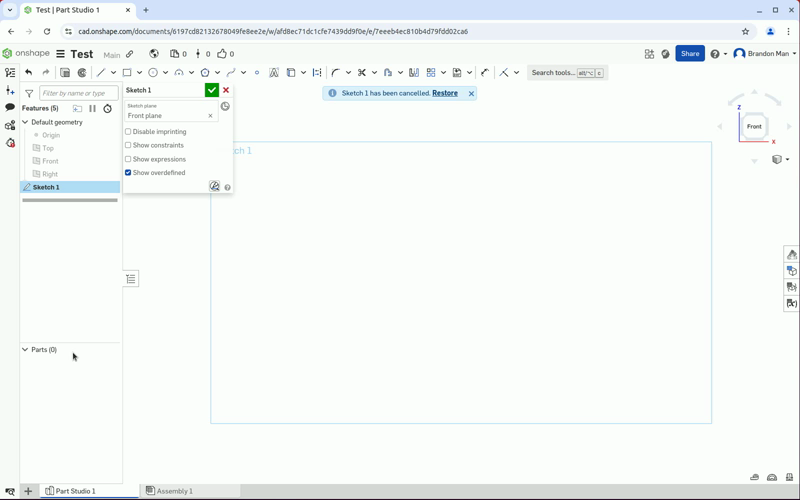
key(l)
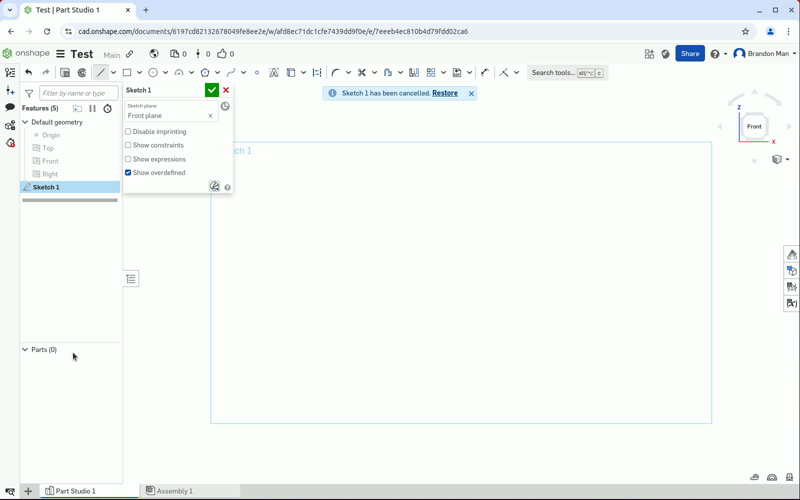
key_down(shift)
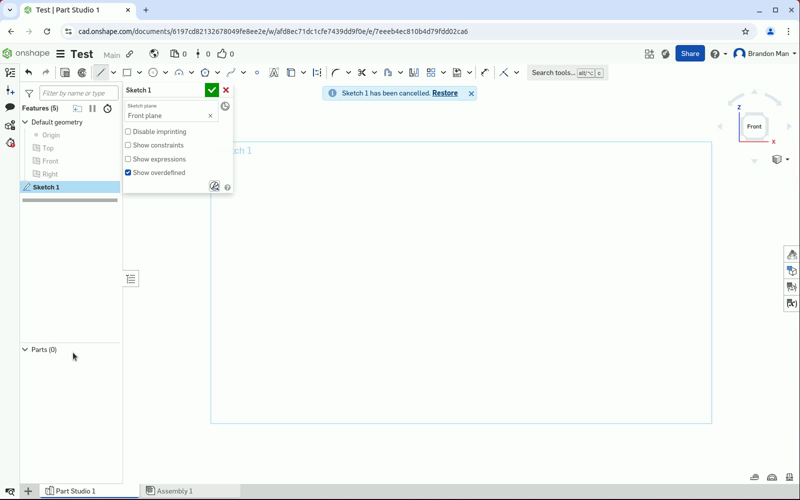
mouse_move(460, 282)
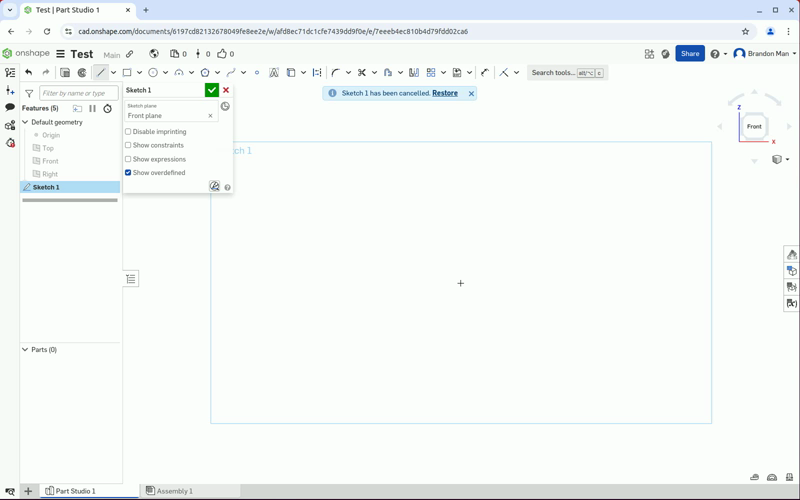
click(460, 282)
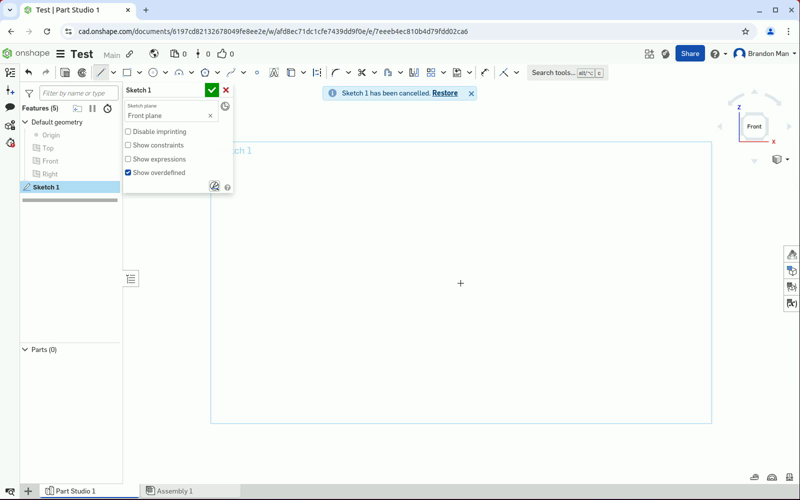
key_up(shift)
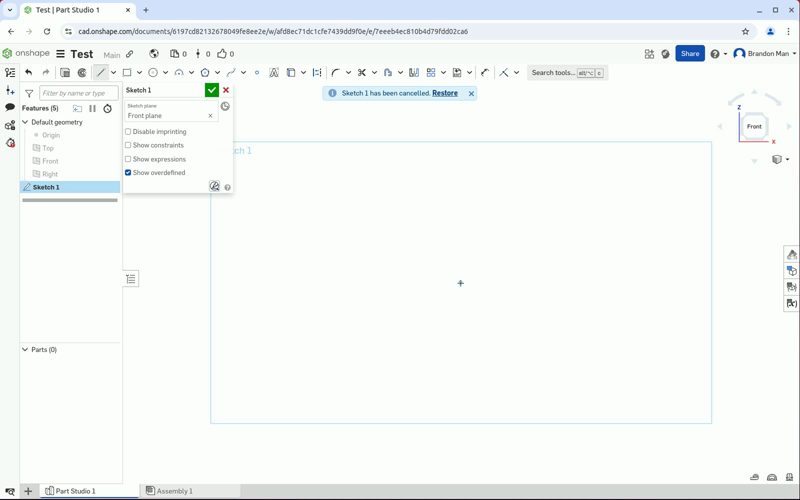
key_down(shift)
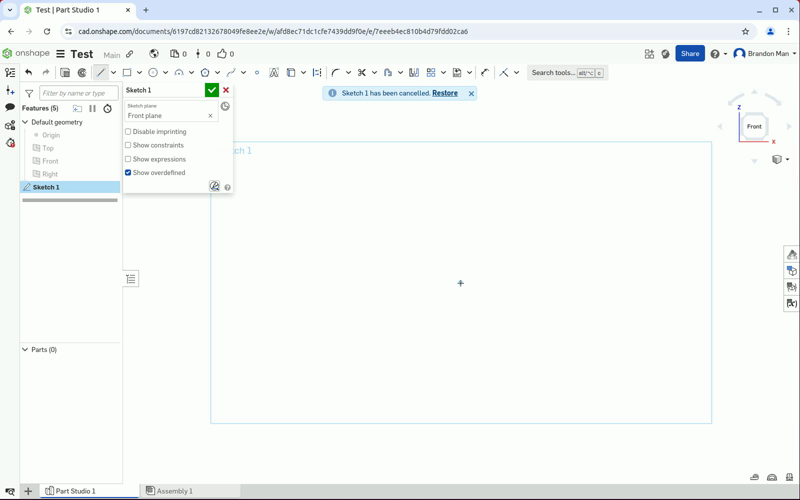
mouse_move(573, 282)
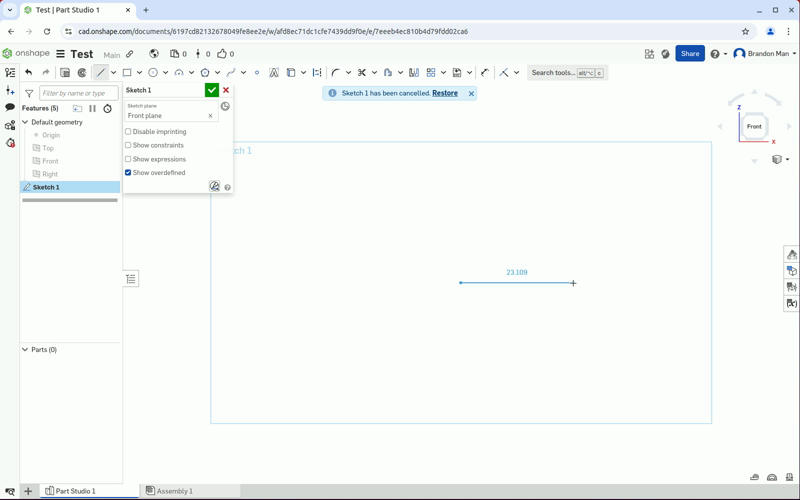
click(573, 282)
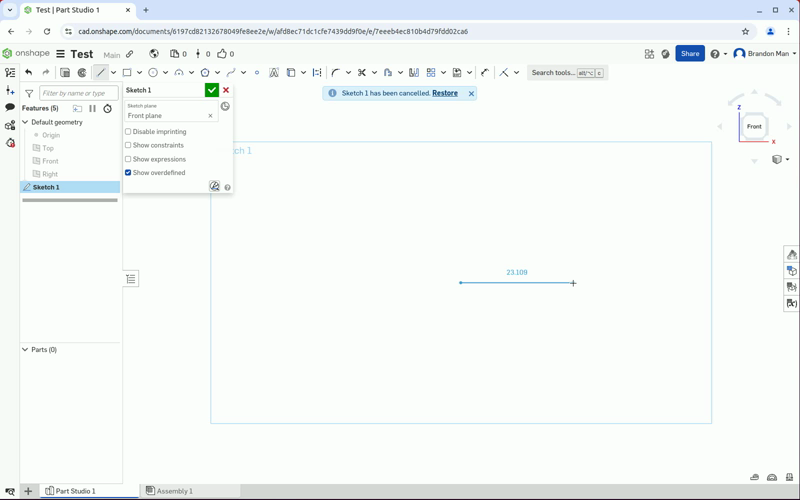
key_up(shift)
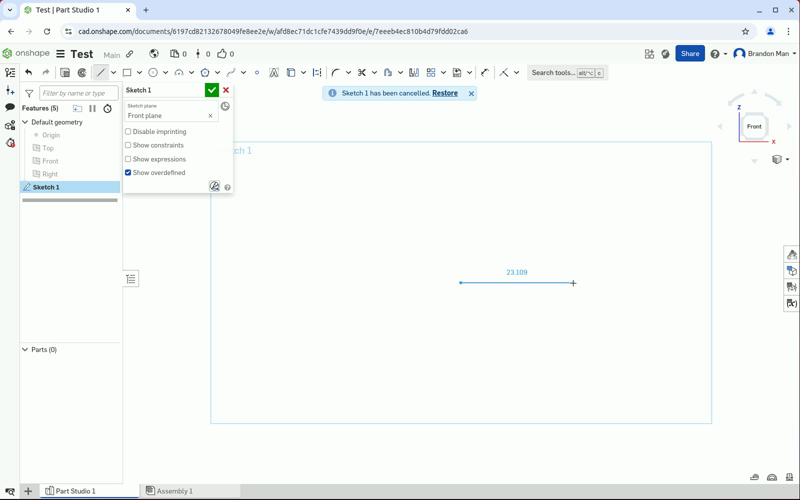
key_down(shift)
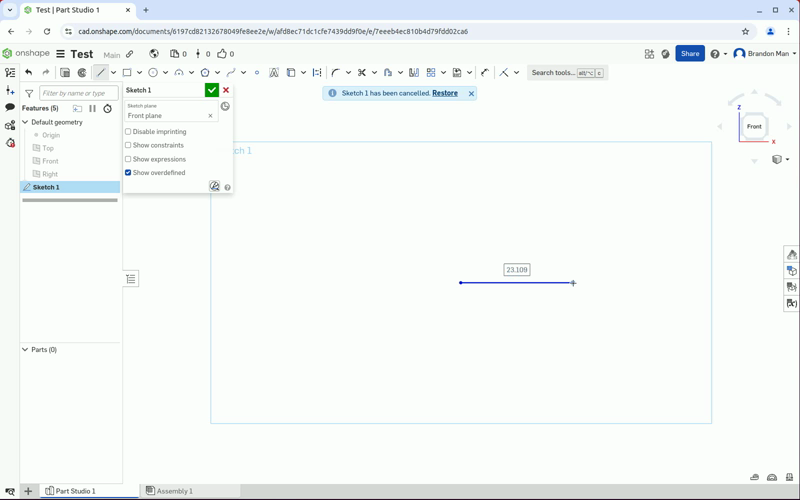
mouse_move(589, 282)
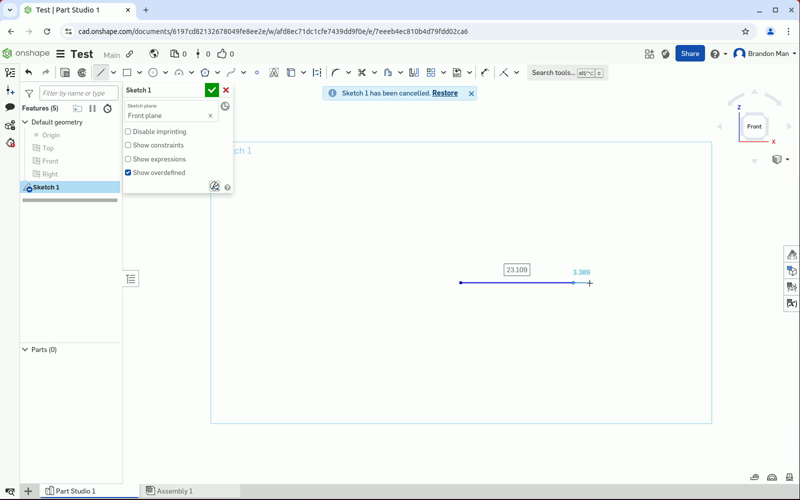
mouse_move(573, 264)
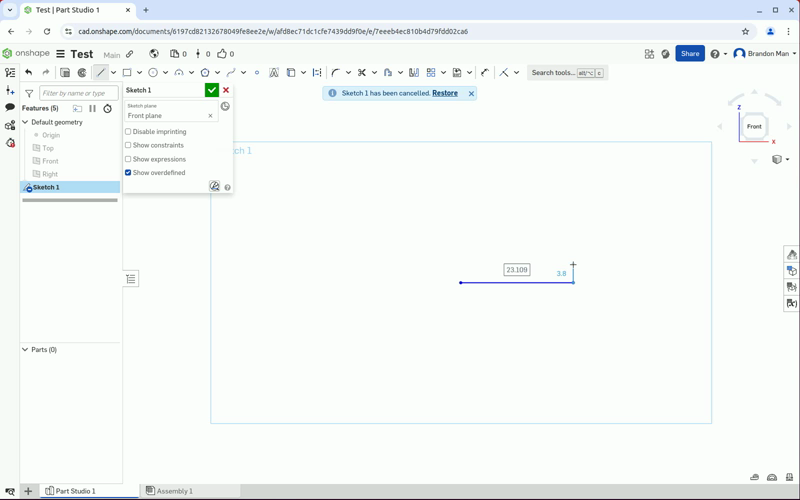
click(573, 264)
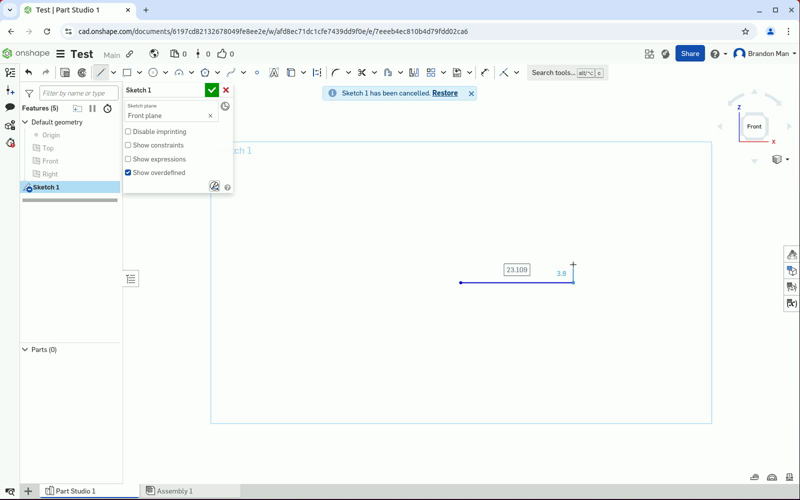
key_up(shift)
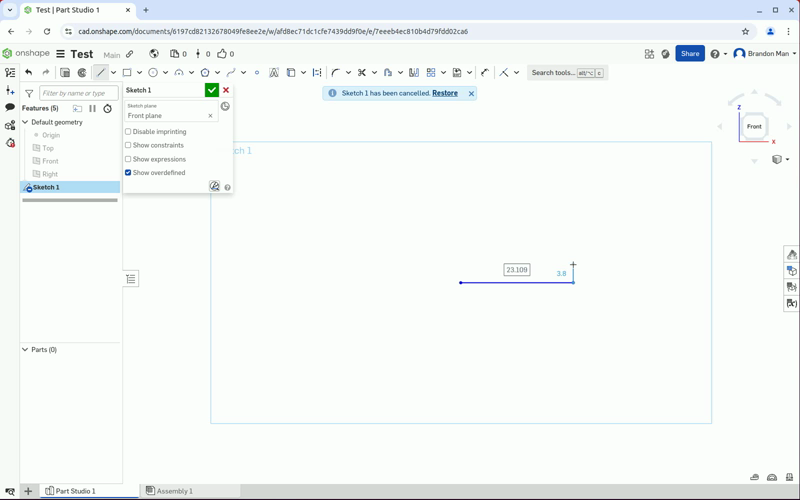
key_down(shift)
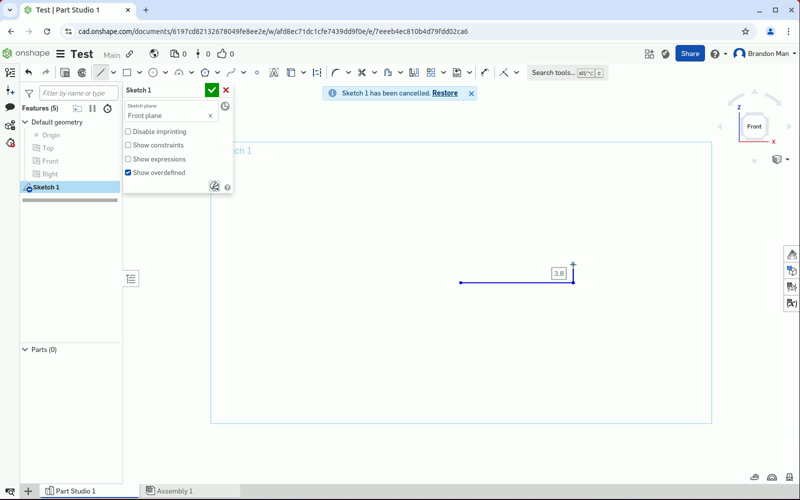
mouse_move(589, 264)
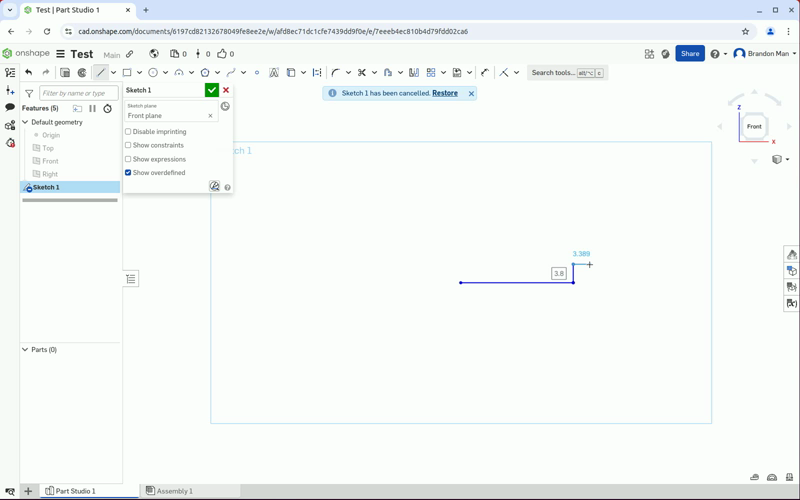
mouse_move(517, 264)
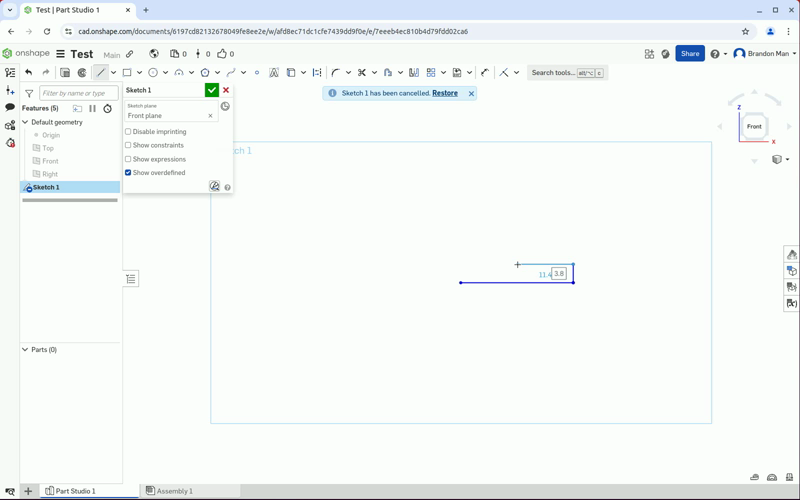
click(517, 264)
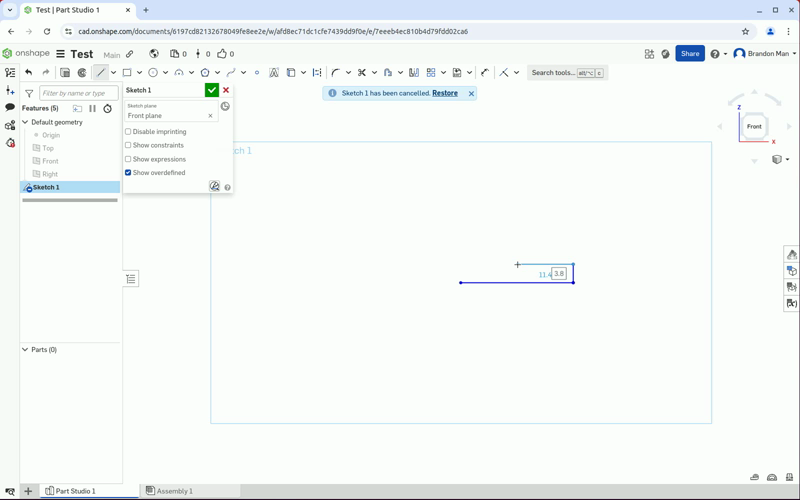
key_up(shift)
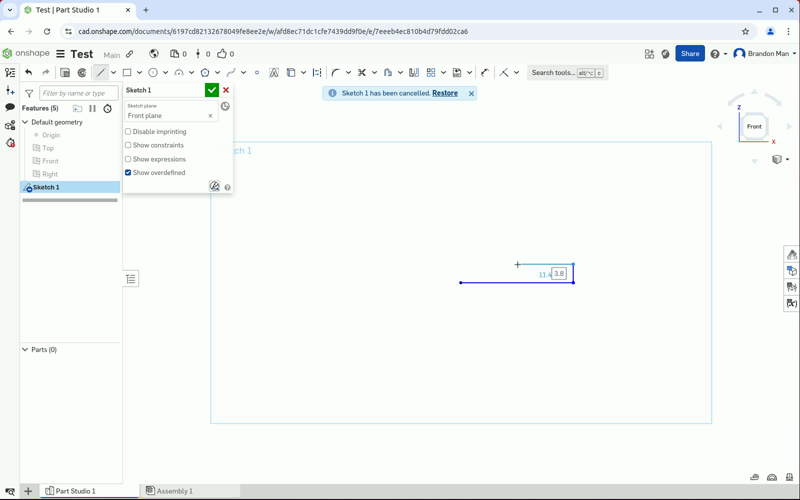
key_down(shift)
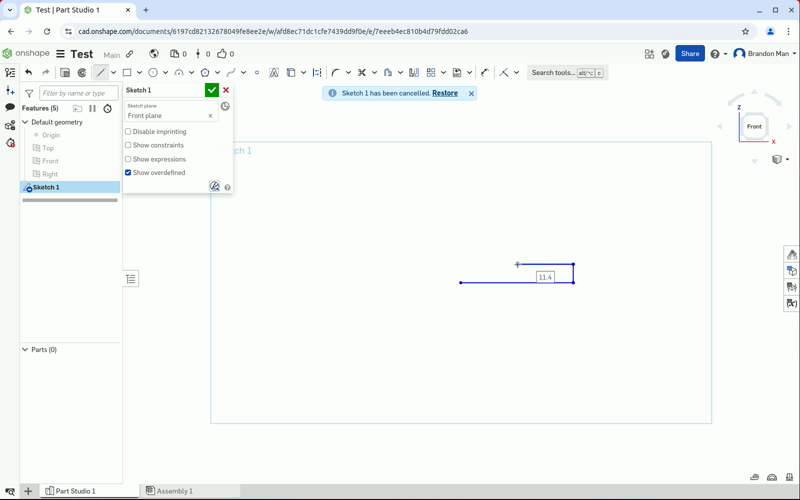
mouse_move(547, 264)
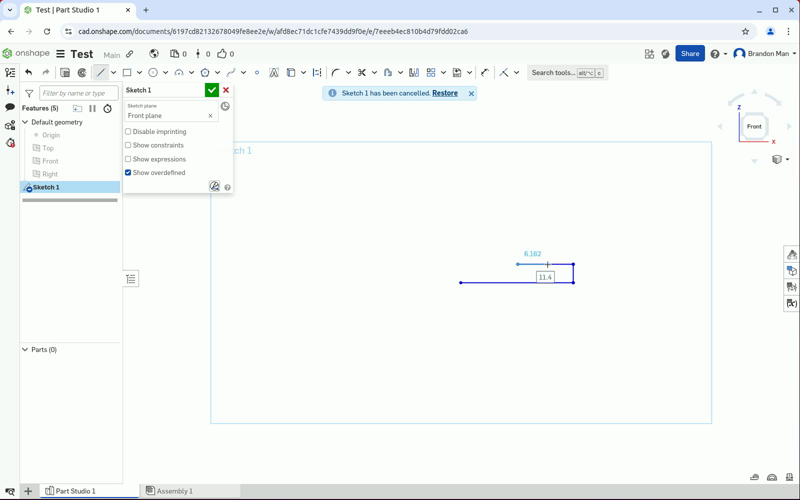
mouse_move(517, 245)
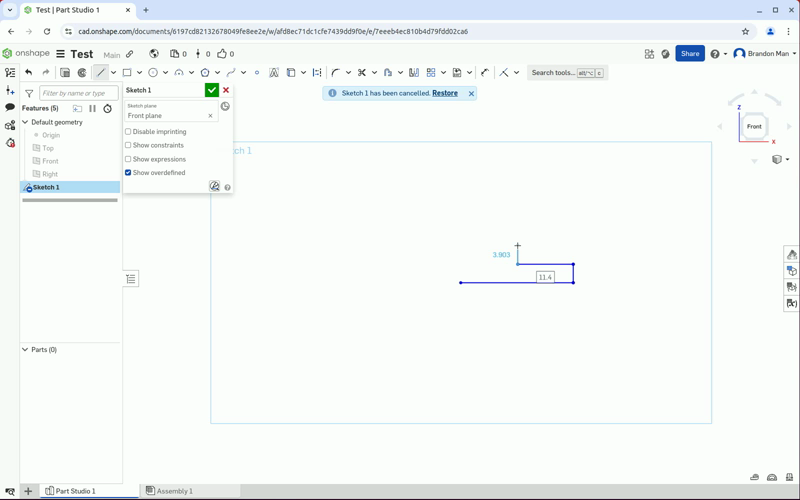
click(517, 245)
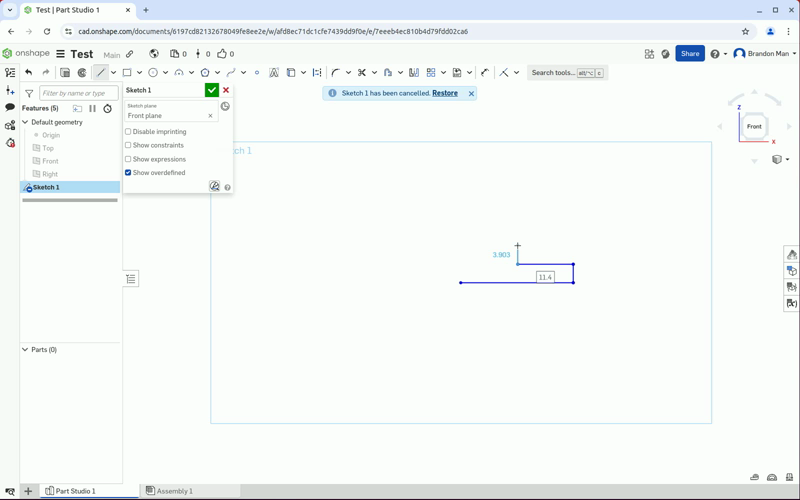
key_up(shift)
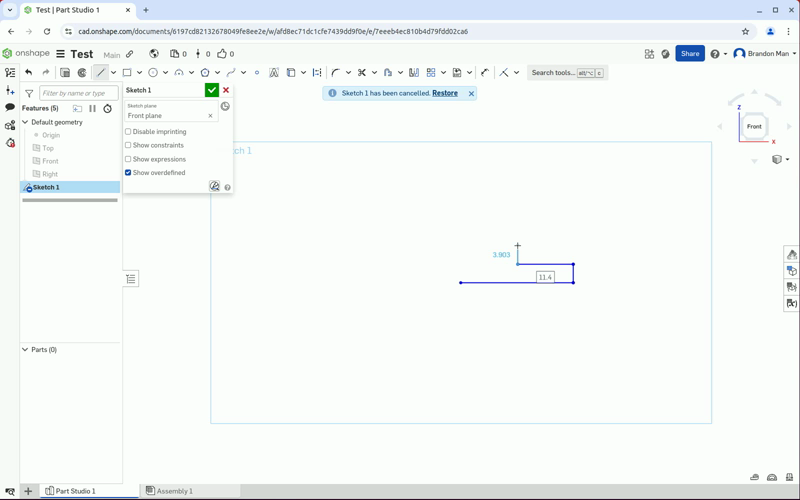
key_down(shift)
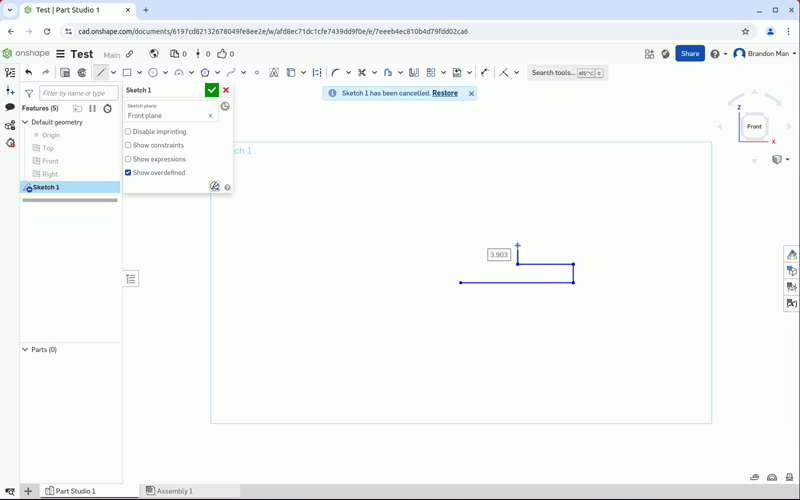
mouse_move(547, 245)
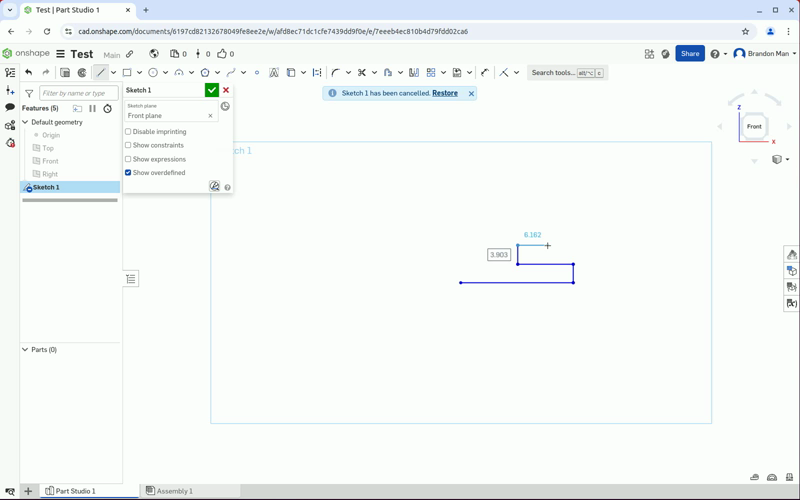
mouse_move(460, 245)
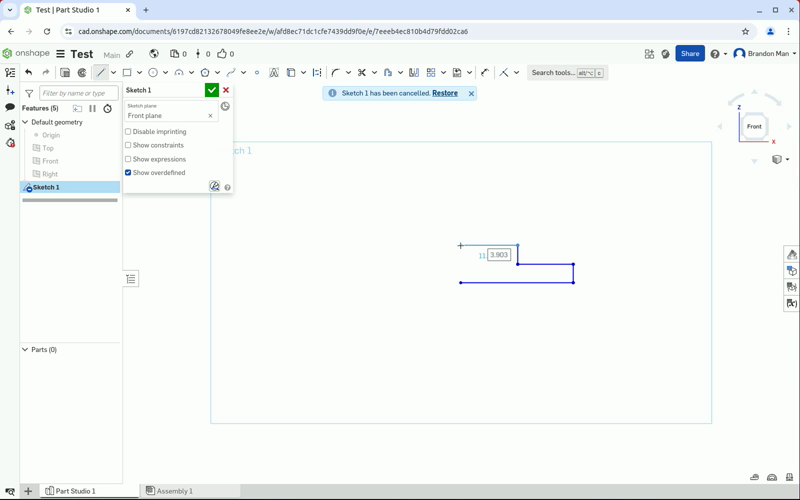
click(460, 245)
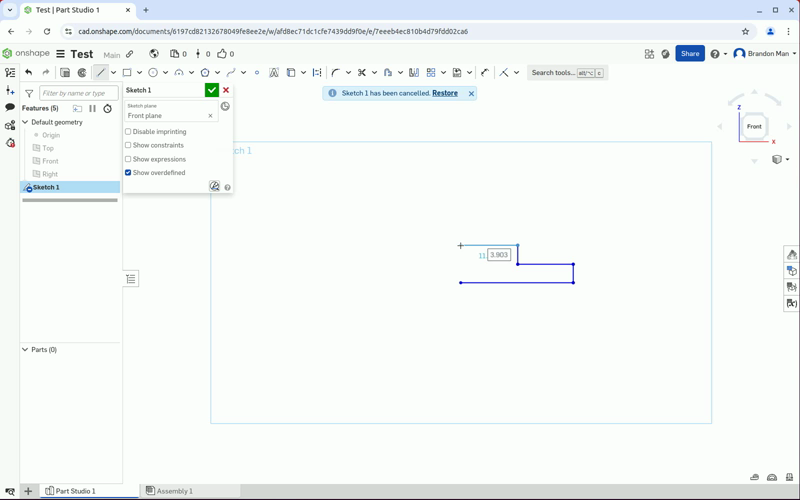
key_up(shift)
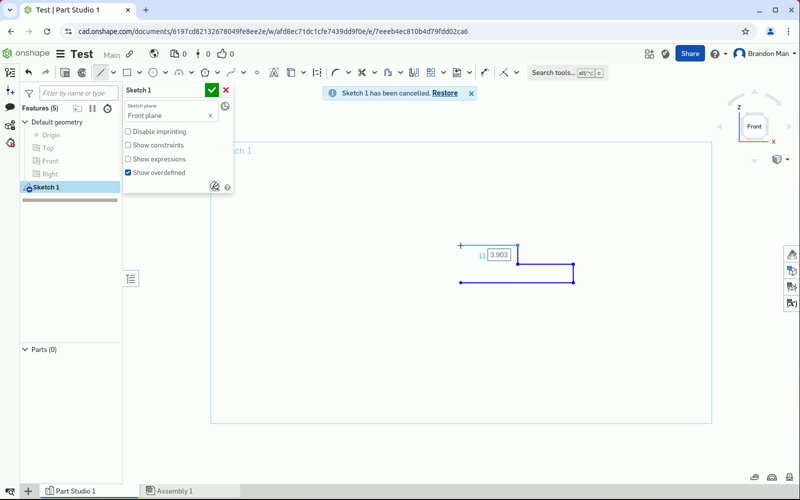
mouse_move(490, 245)
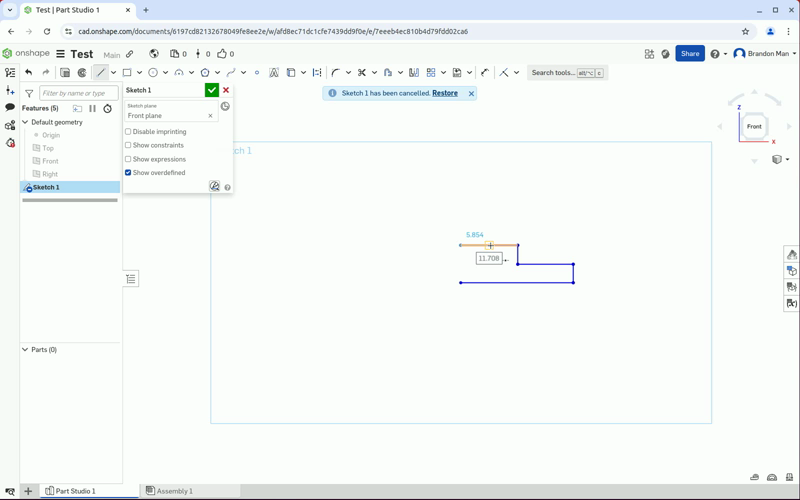
key_down(shift)
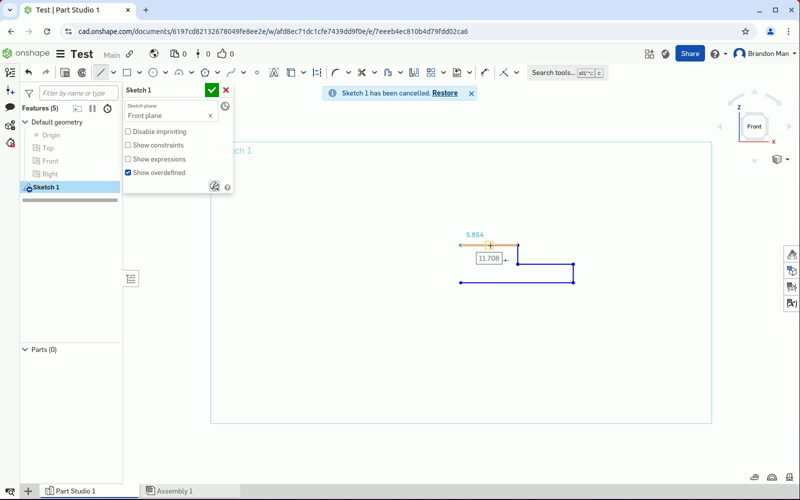
mouse_move(460, 282)
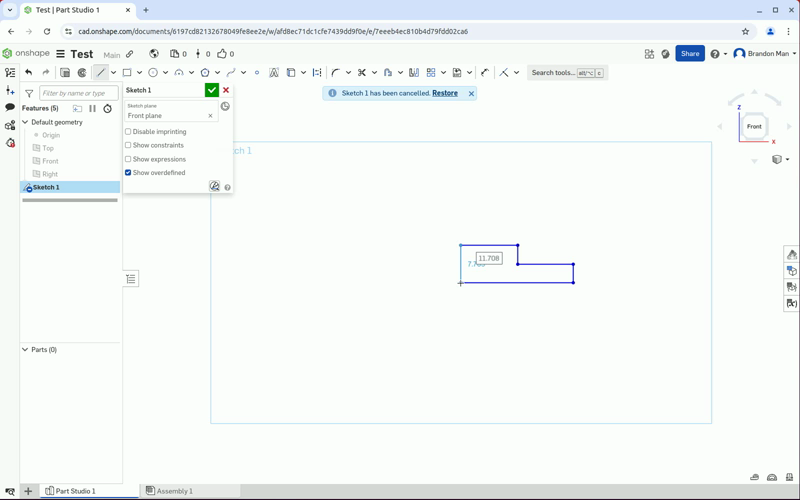
key_up(shift)
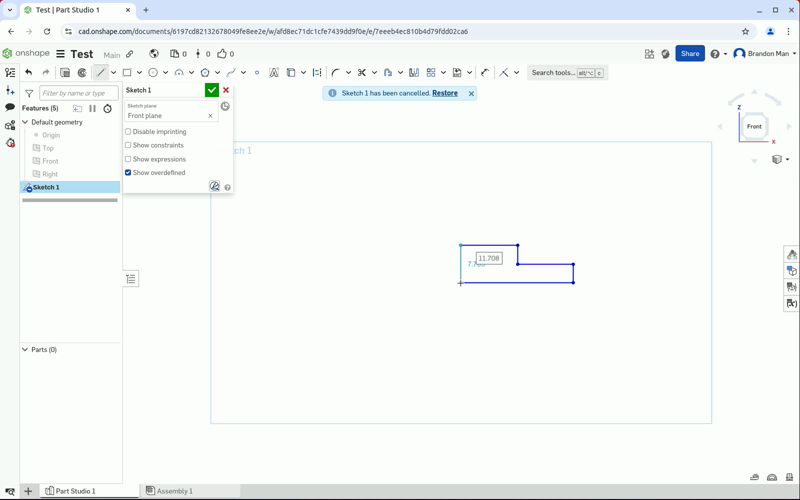
click(460, 282)
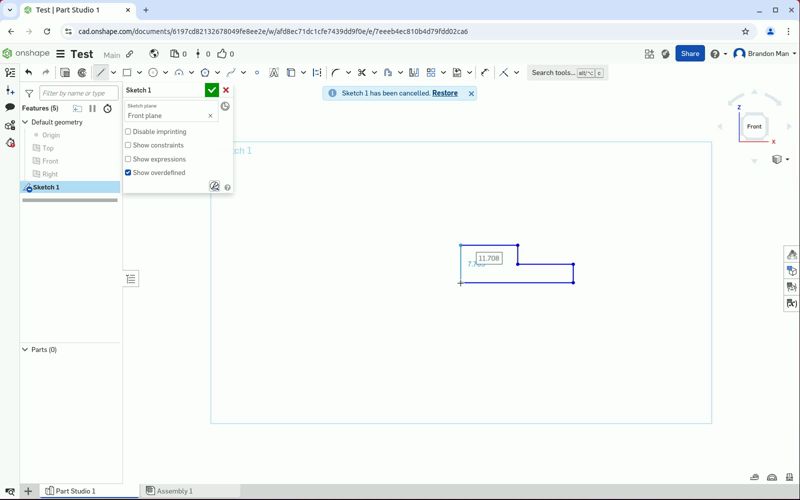
key(esc)
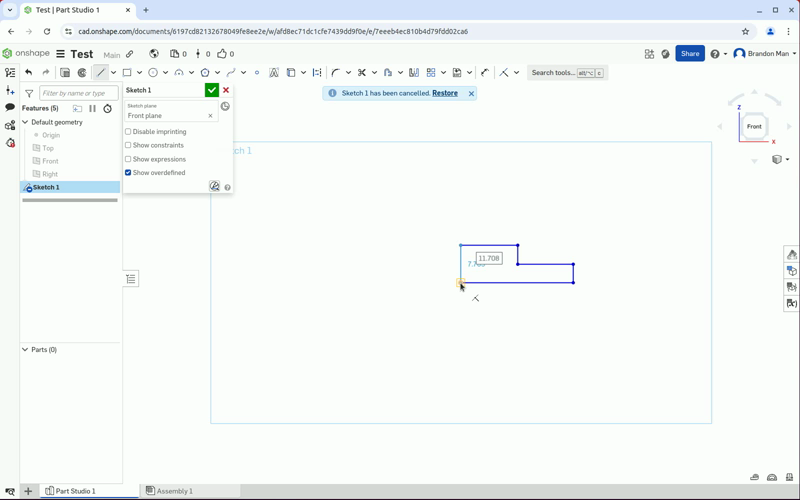
mouse_move(500, 254)
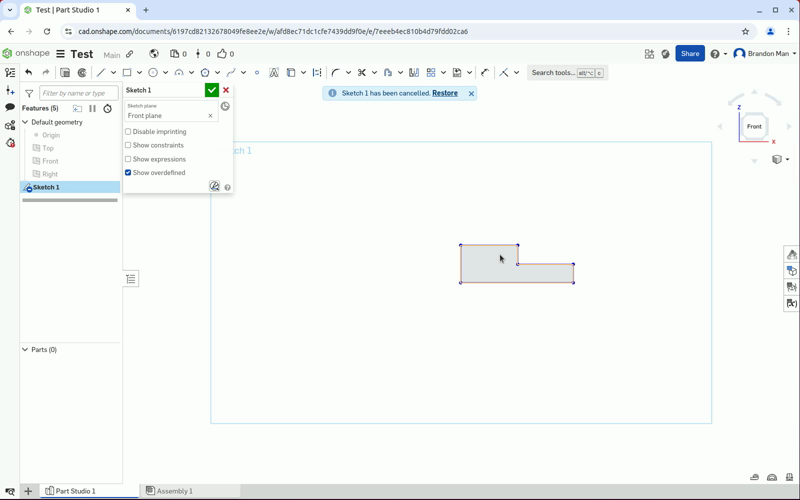
click(500, 254)
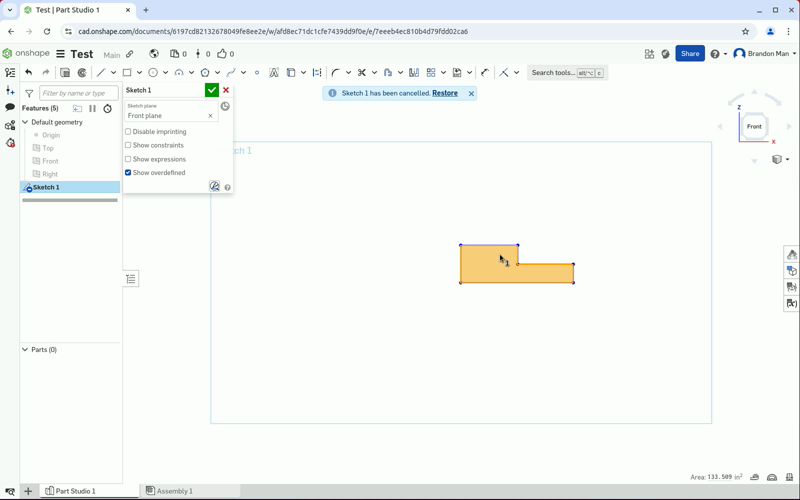
mouse_move(73, 352)
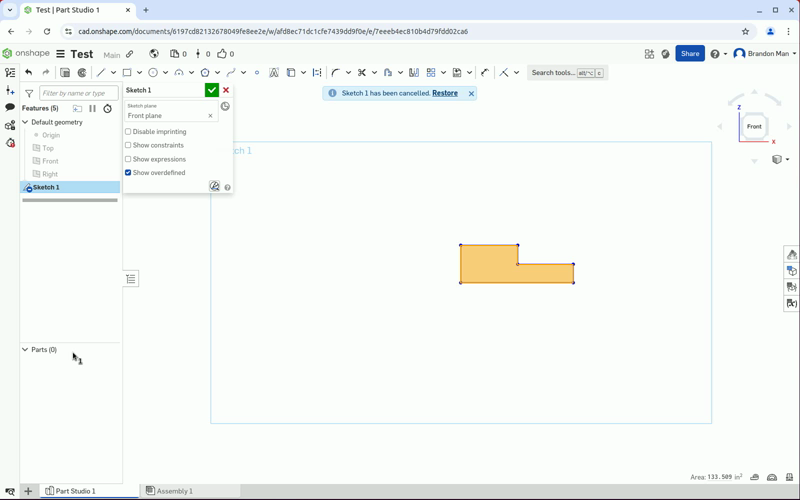
key(shift+y)
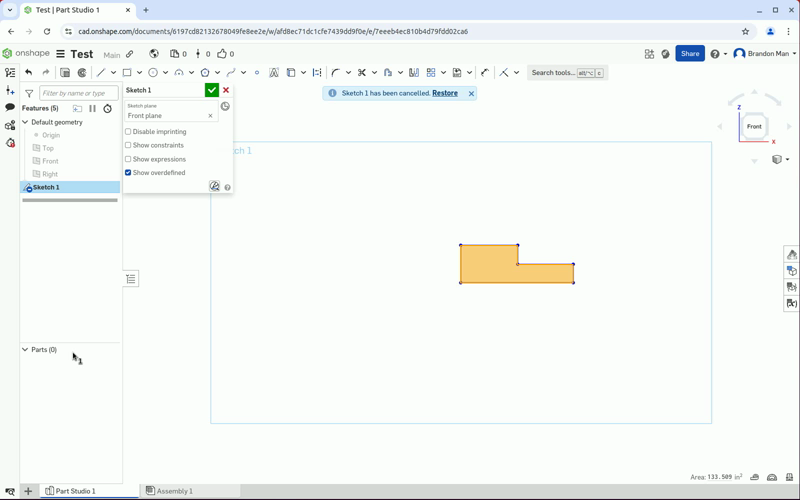
key(shift+e)
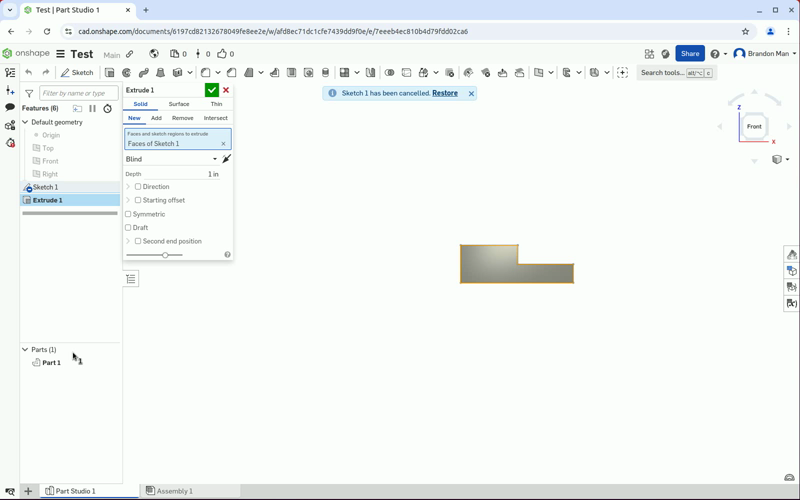
mouse_move(143, 106)
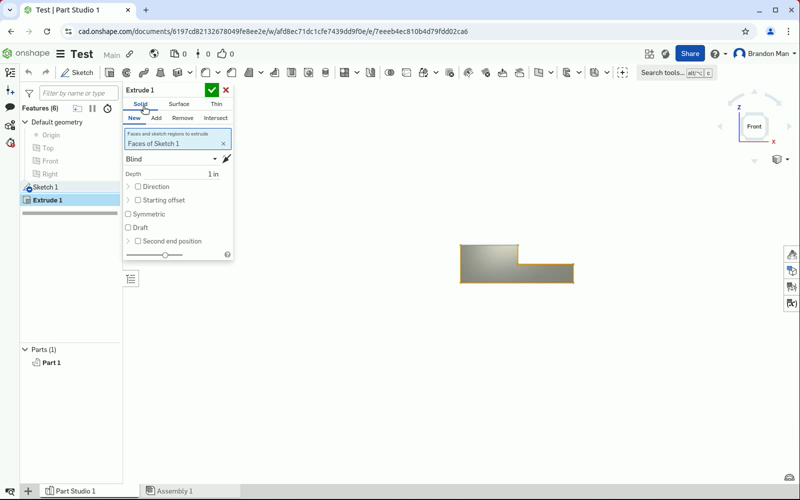
click(143, 106)
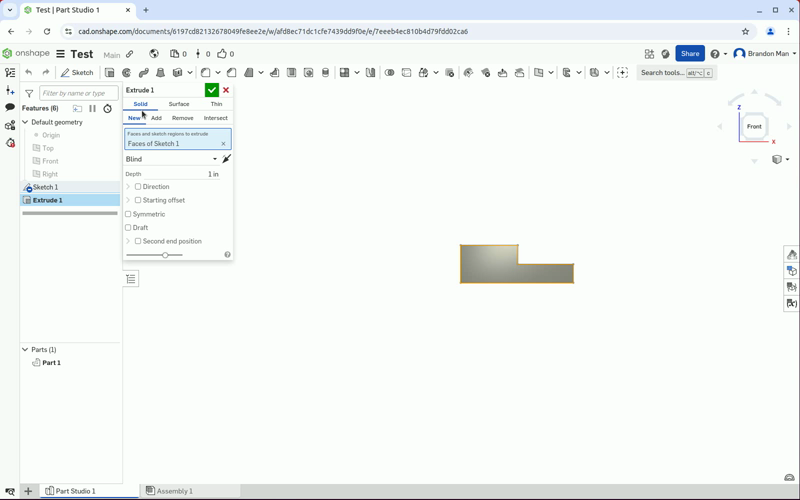
mouse_move(137, 120)
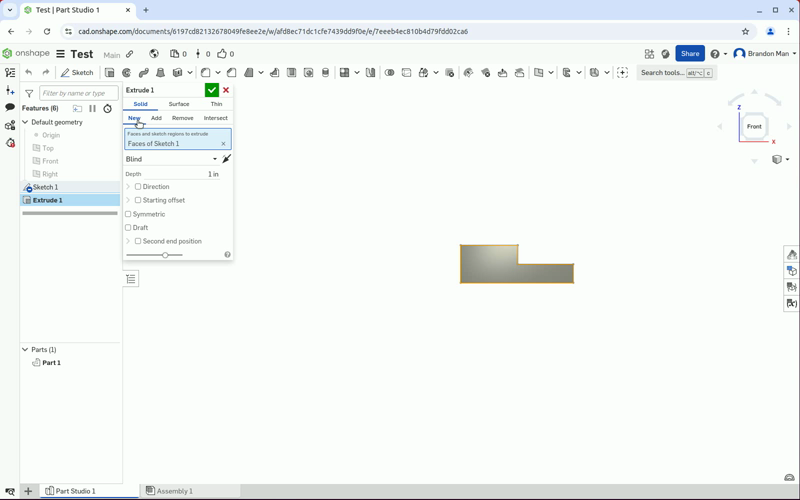
click(137, 120)
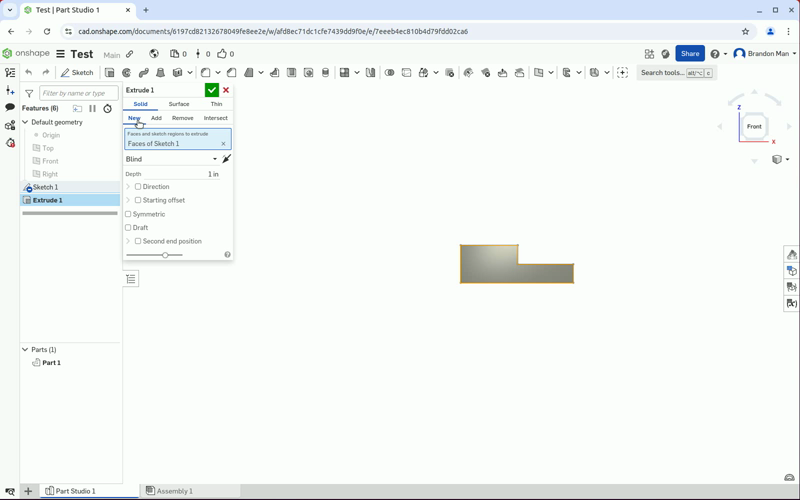
key(tab, 4)
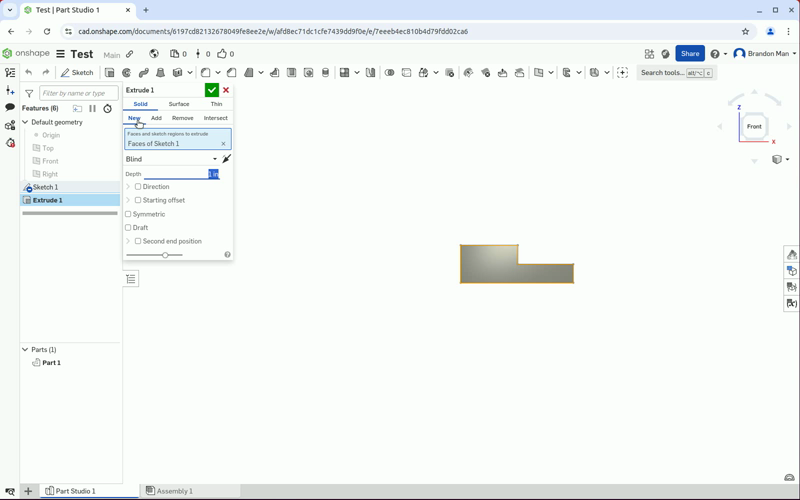
text(11.554)
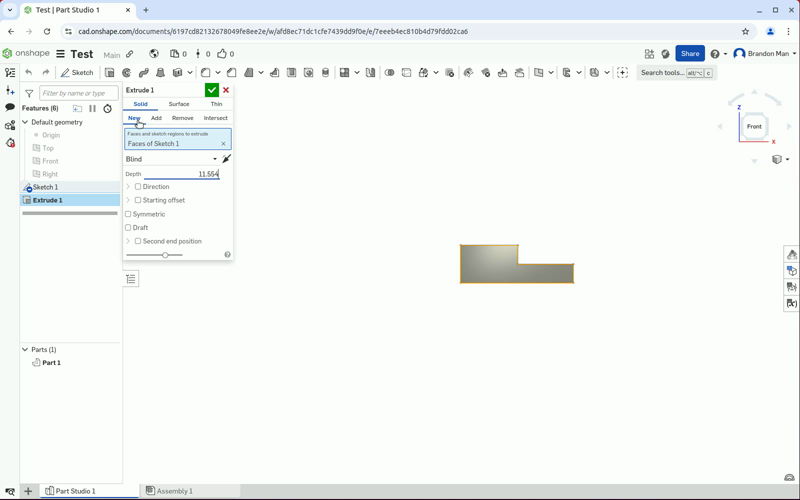
key(enter)
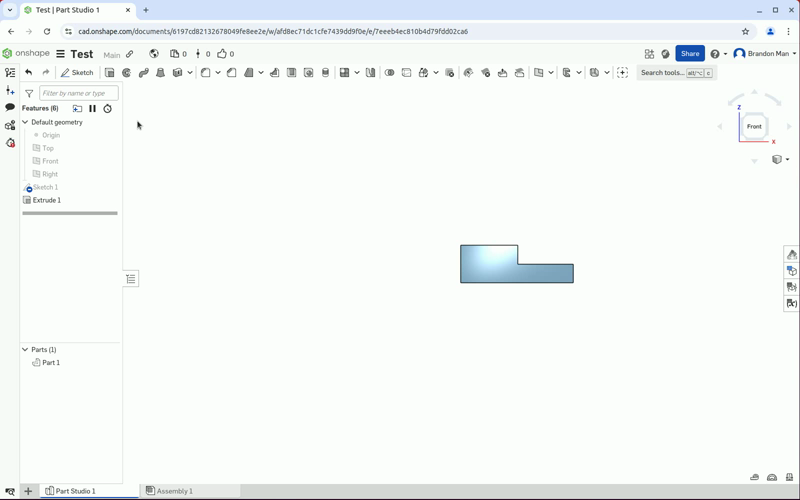
key(shift+h)
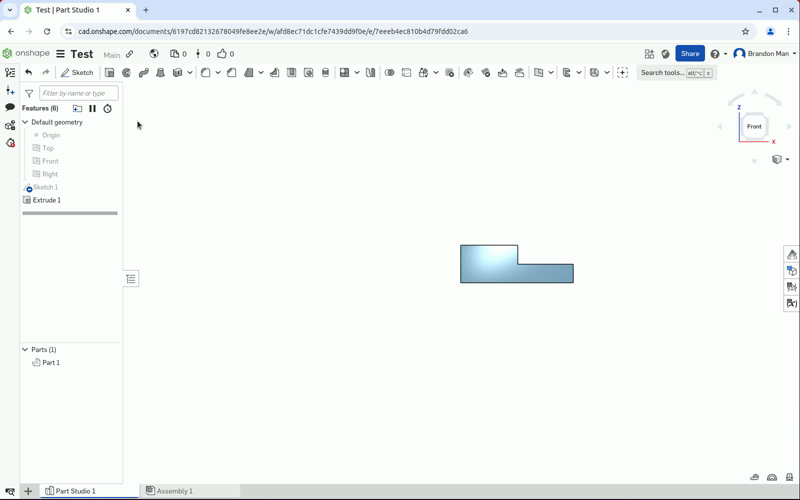
key(shift+h)
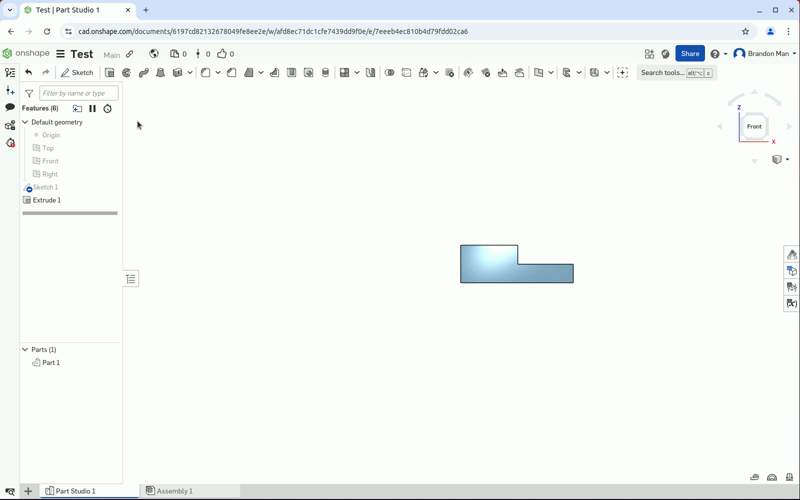
mouse_move(73, 189)
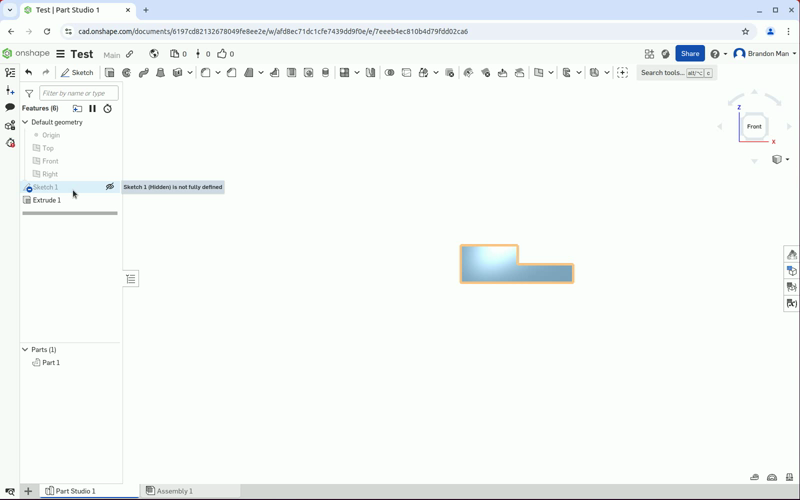
click(73, 189)
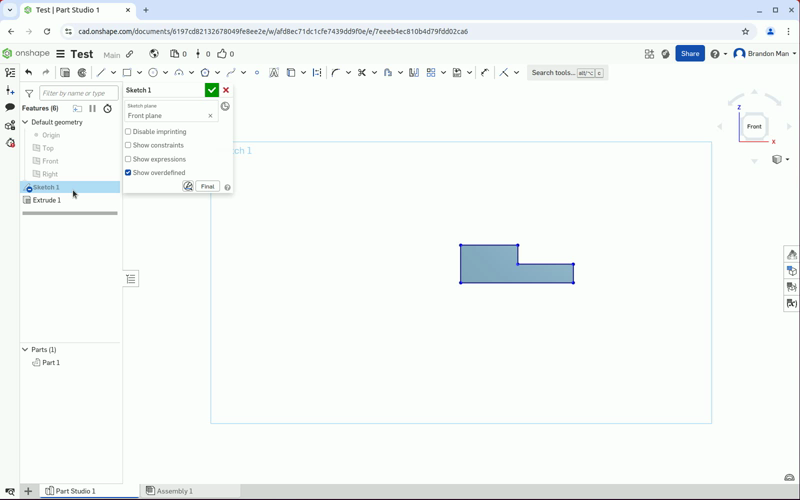
mouse_move(229, 92)
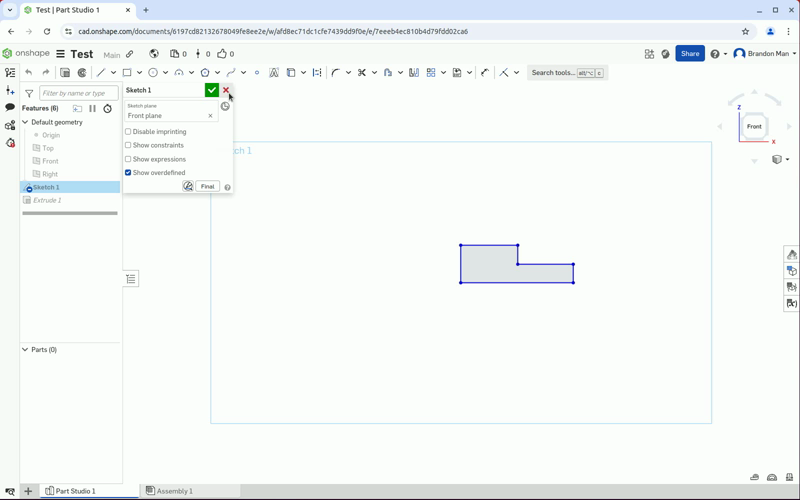
click(229, 92)
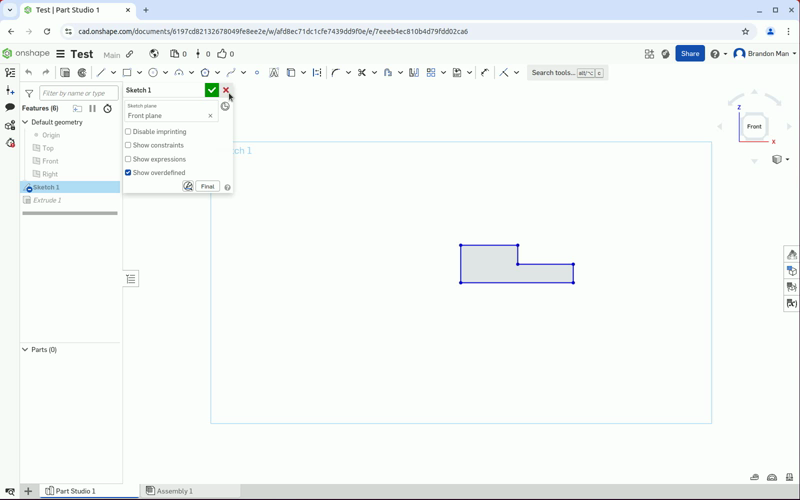
key(shift+s)
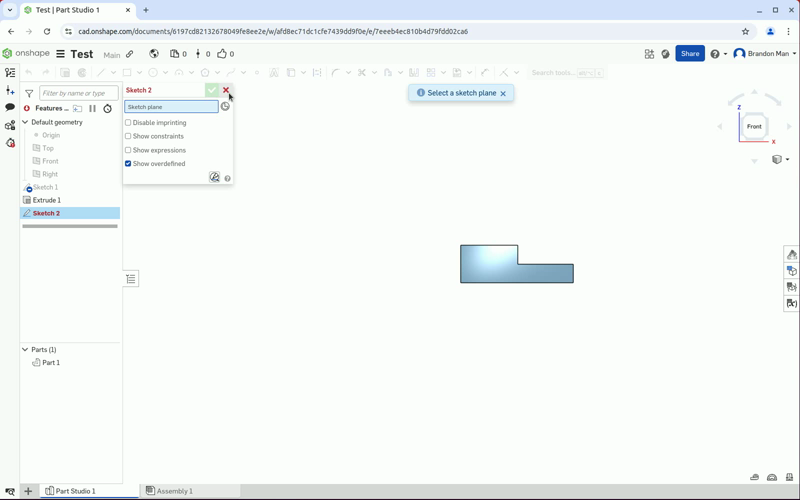
mouse_move(73, 163)
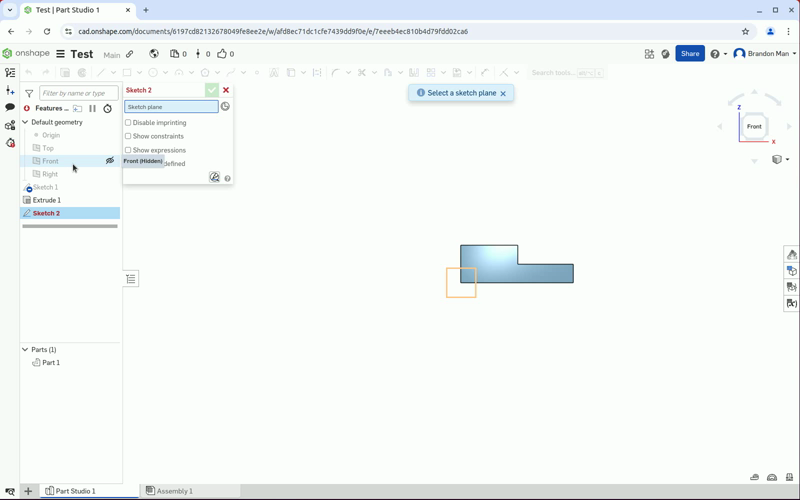
click(73, 163)
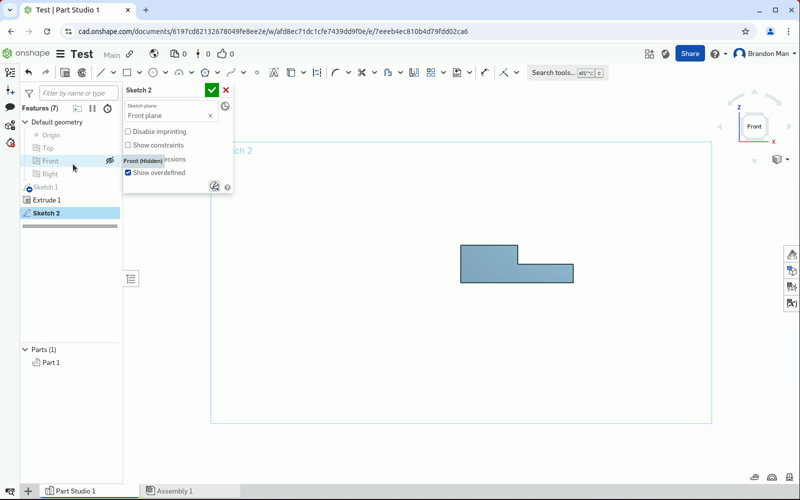
mouse_move(73, 352)
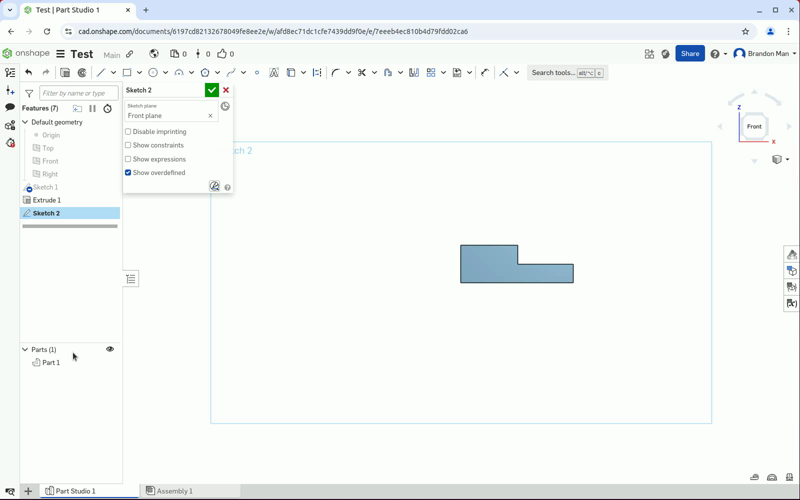
key(y)
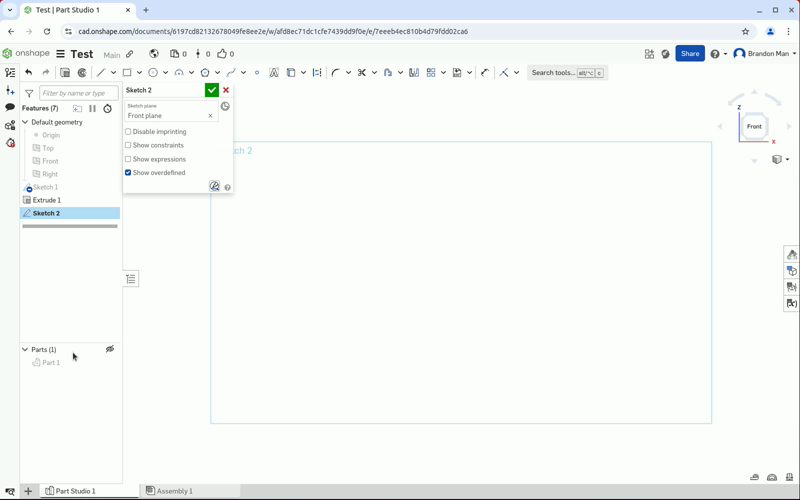
key(l)
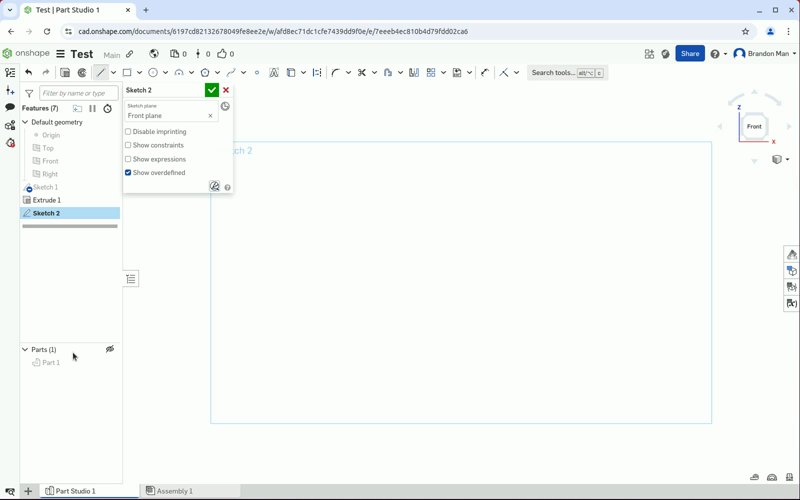
key_down(shift)
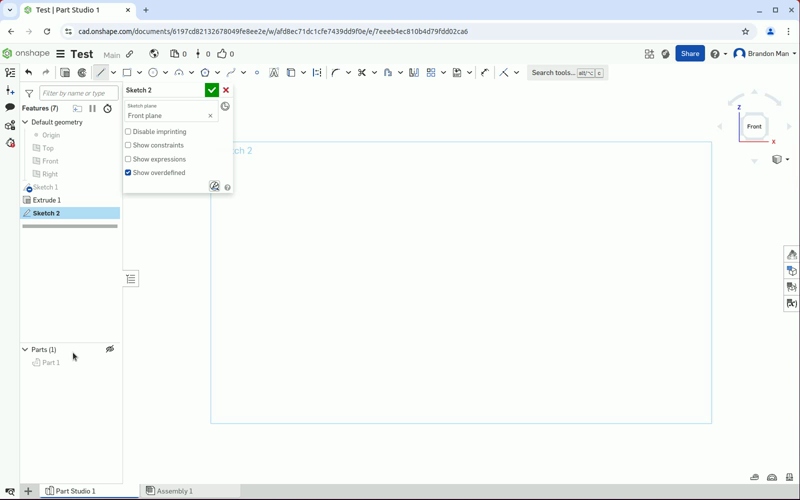
mouse_move(460, 282)
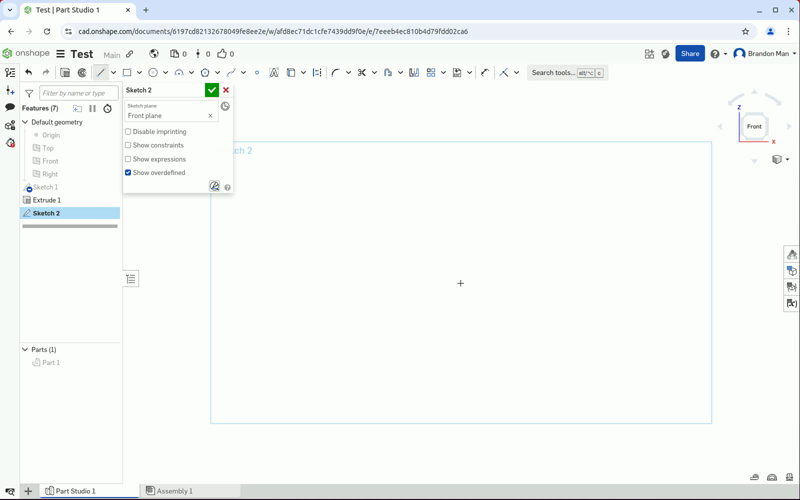
click(460, 282)
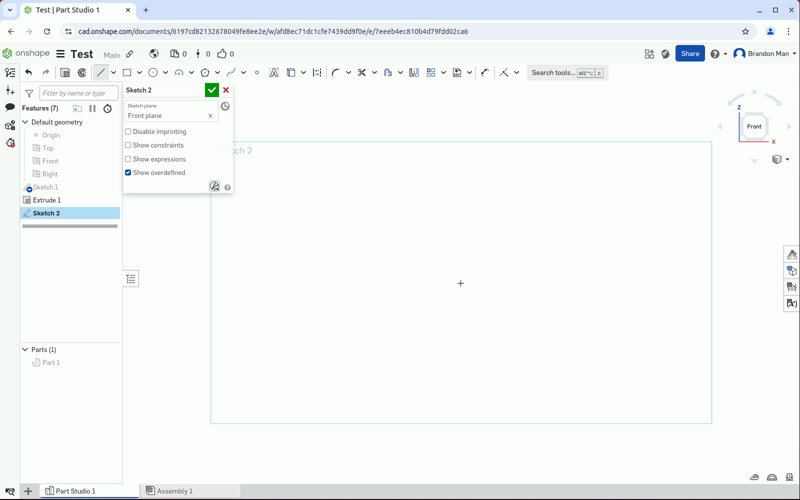
key_up(shift)
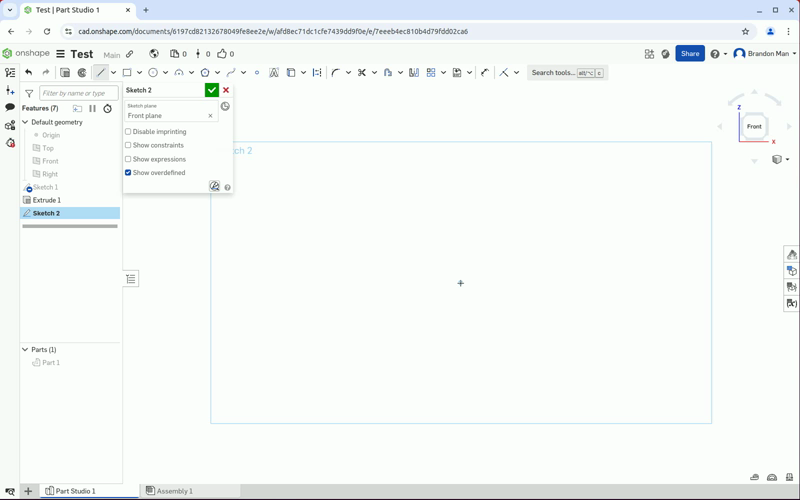
key_down(shift)
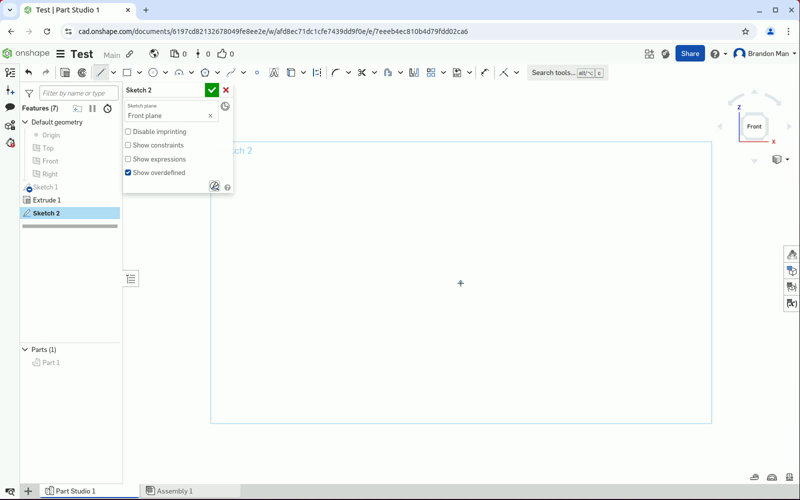
mouse_move(573, 282)
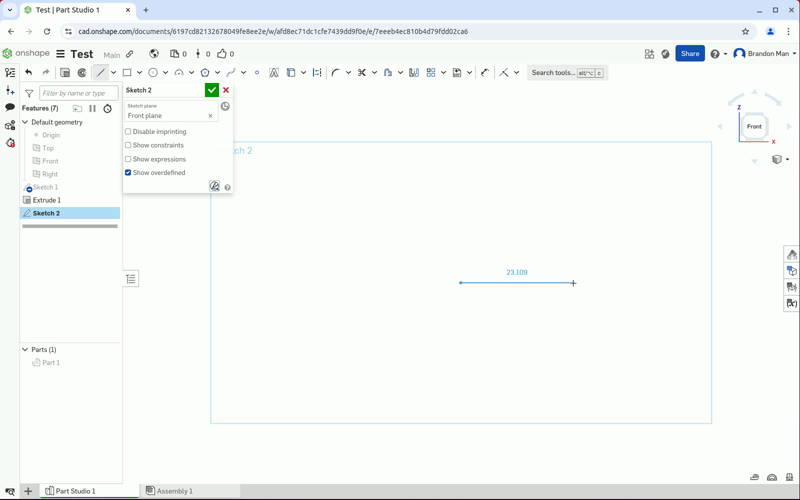
click(573, 282)
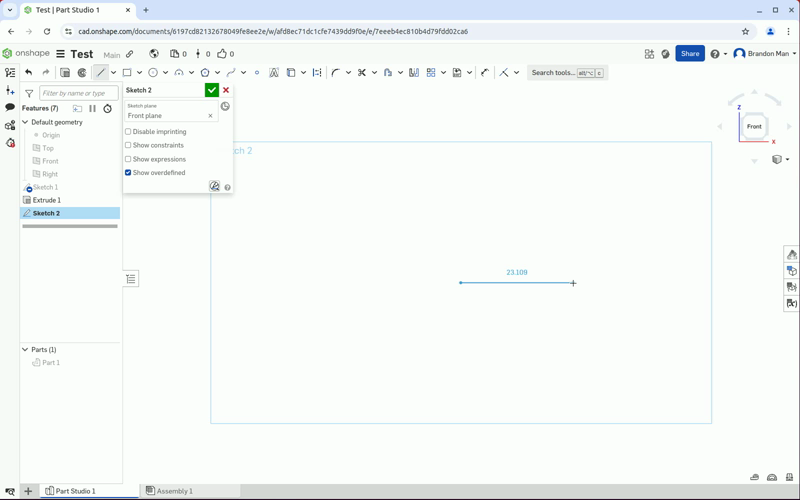
key_up(shift)
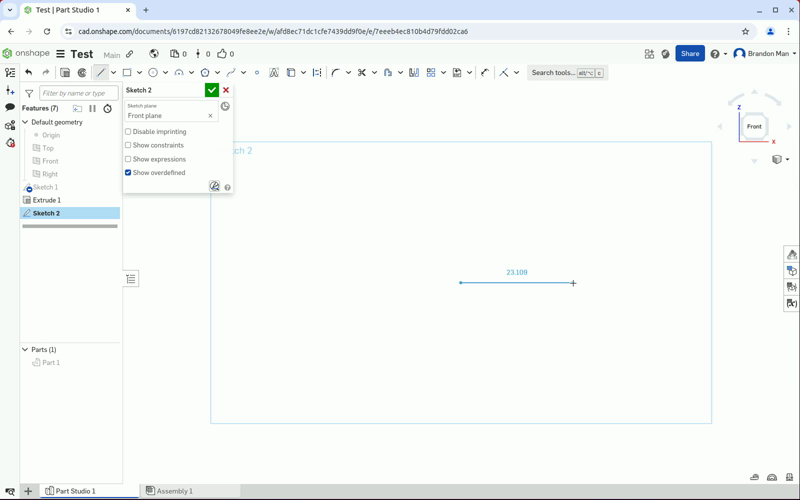
key_down(shift)
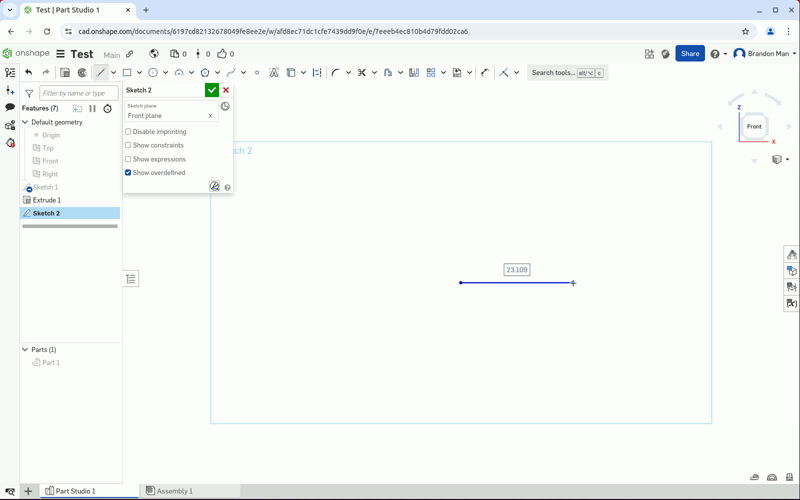
mouse_move(589, 282)
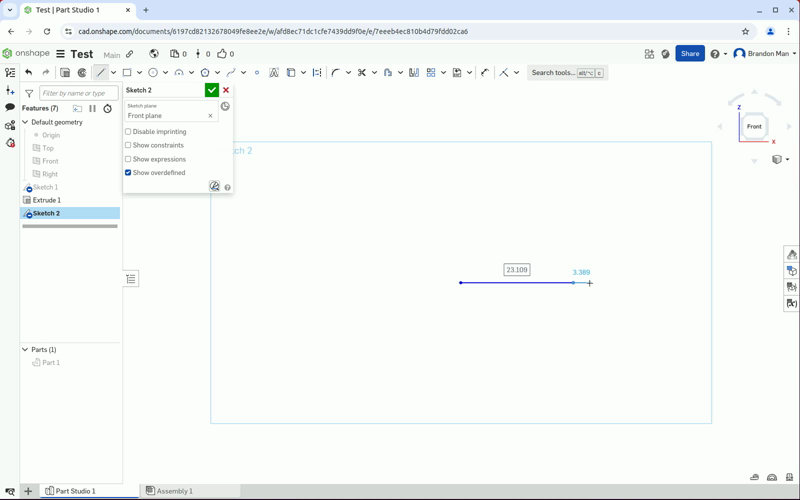
mouse_move(573, 264)
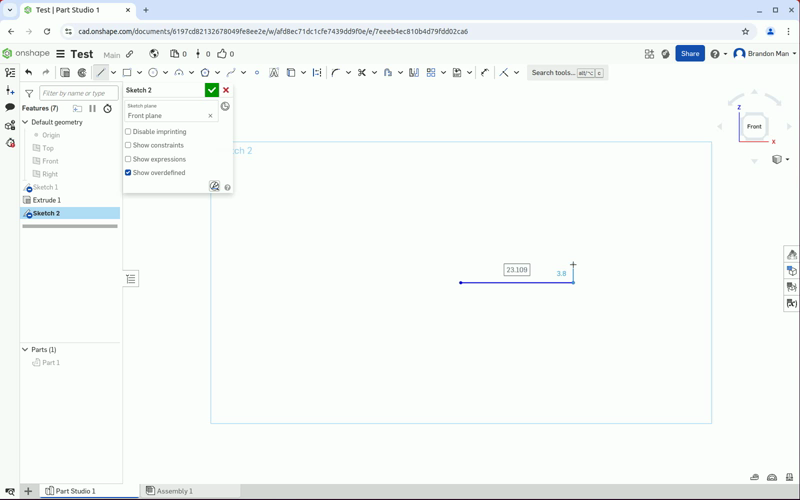
click(573, 264)
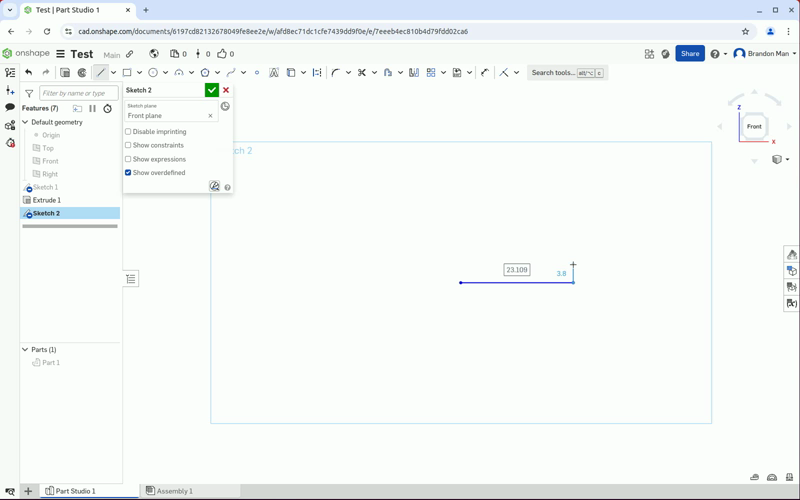
key_up(shift)
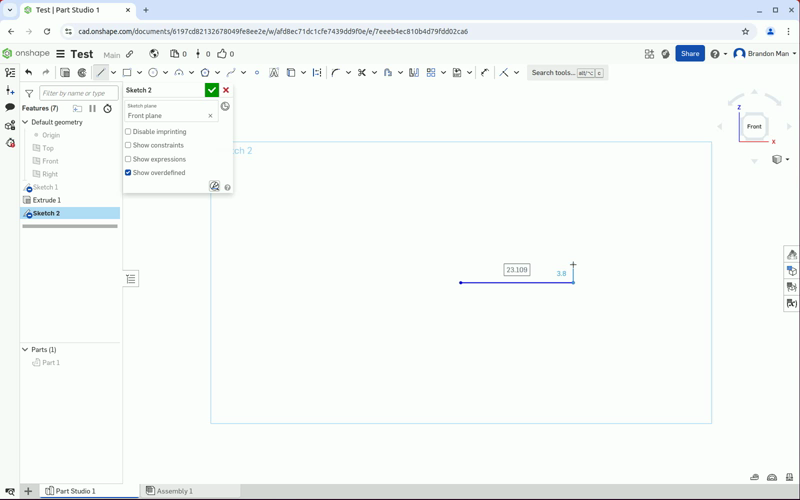
key_down(shift)
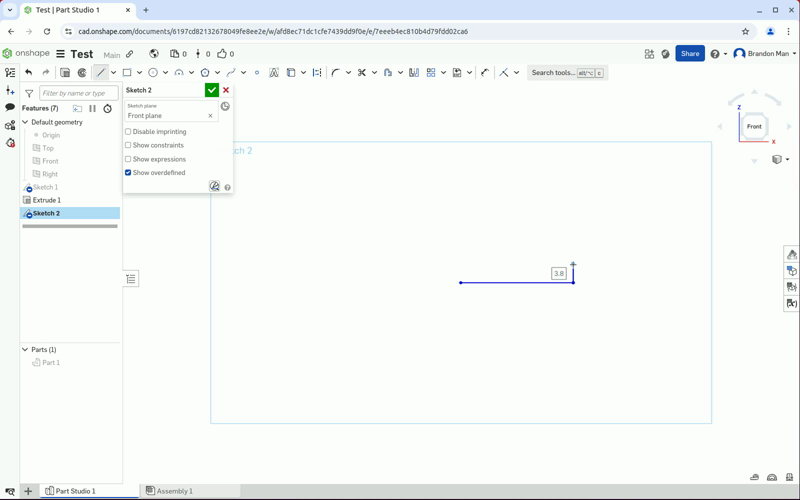
mouse_move(589, 264)
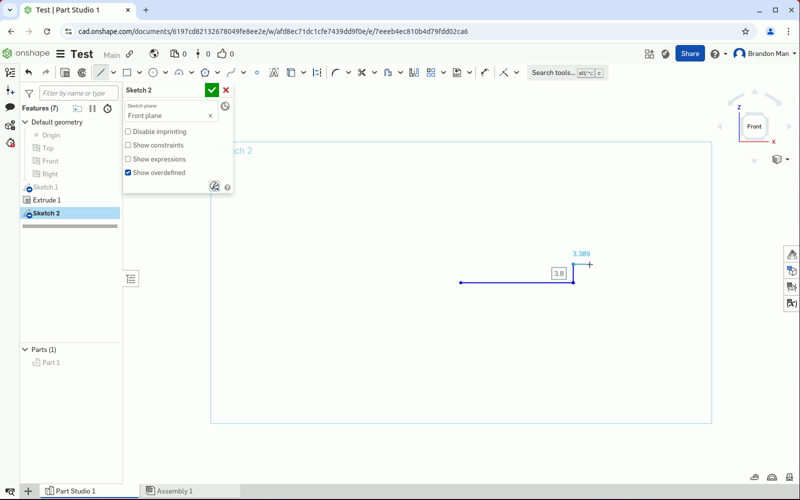
mouse_move(517, 264)
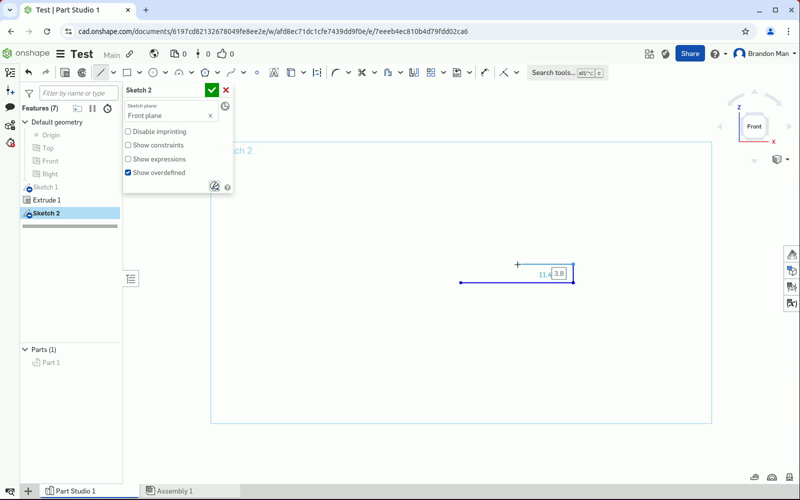
click(517, 264)
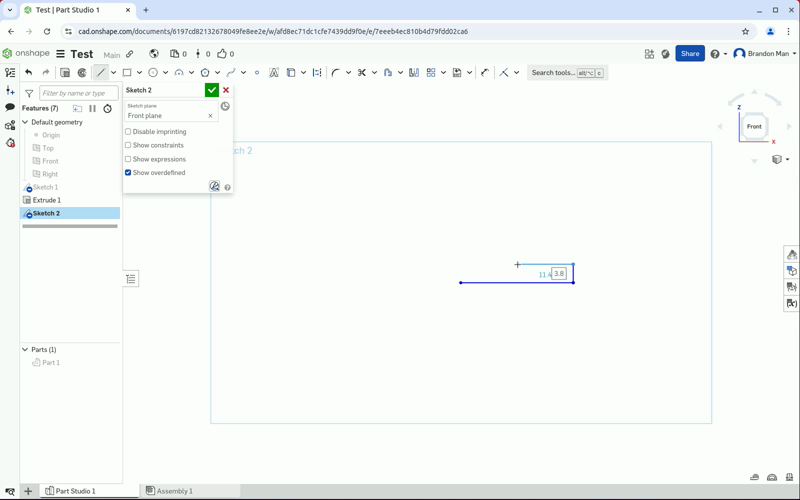
key_up(shift)
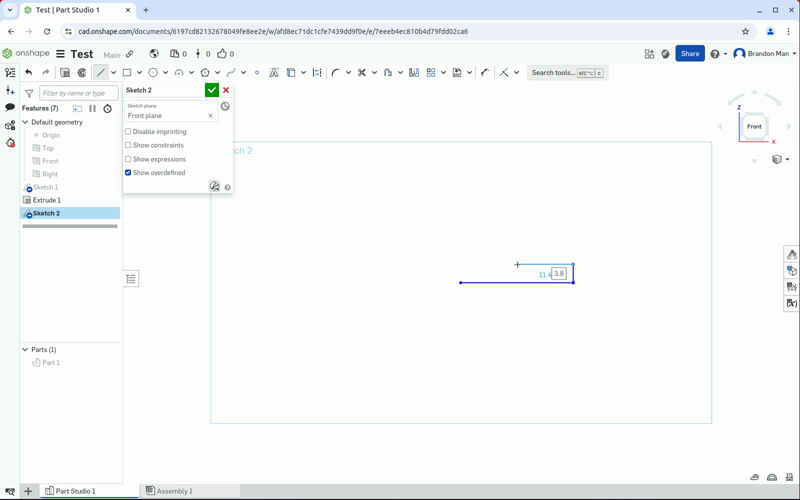
key_down(shift)
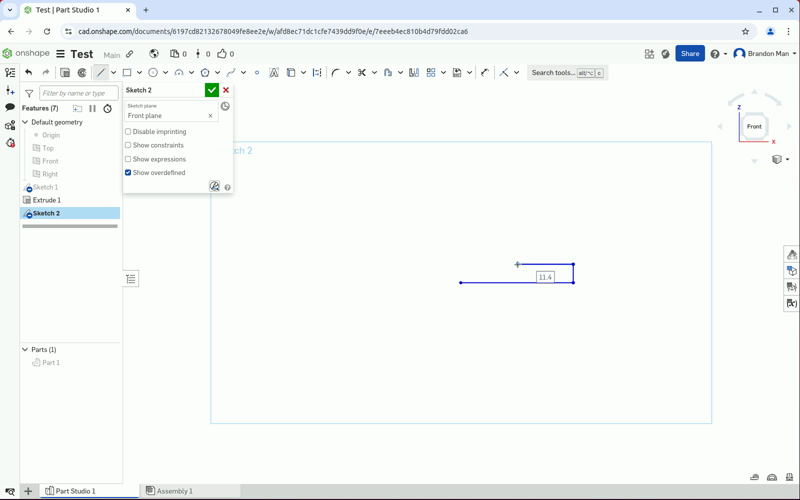
mouse_move(547, 264)
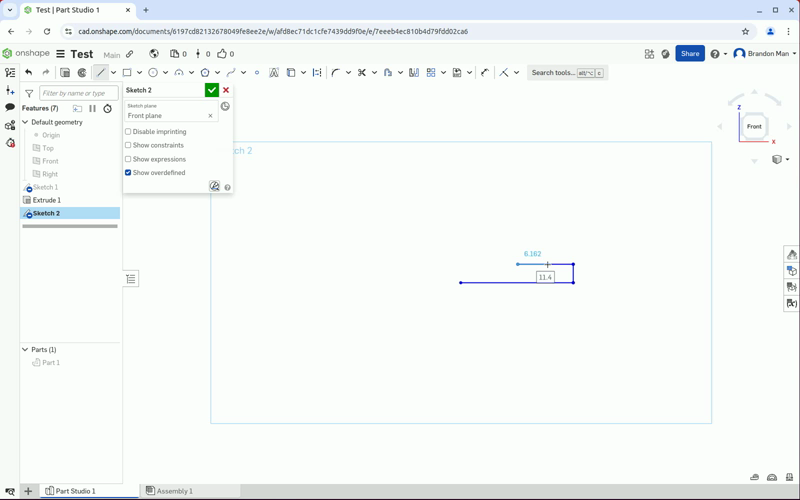
mouse_move(517, 245)
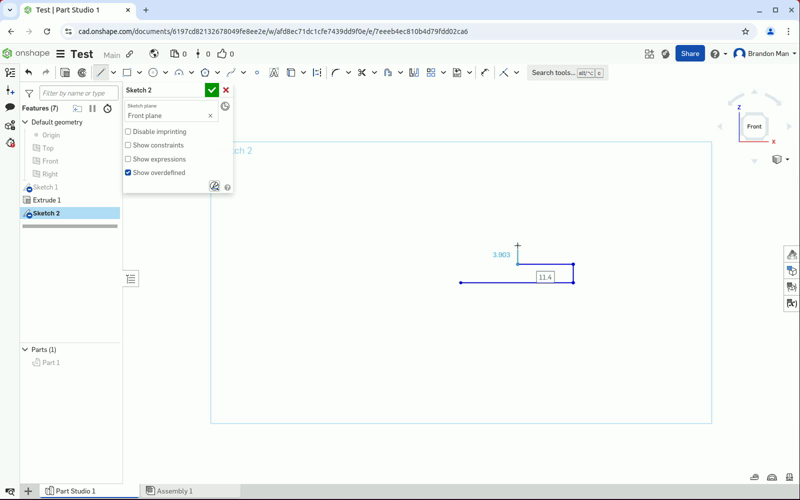
click(517, 245)
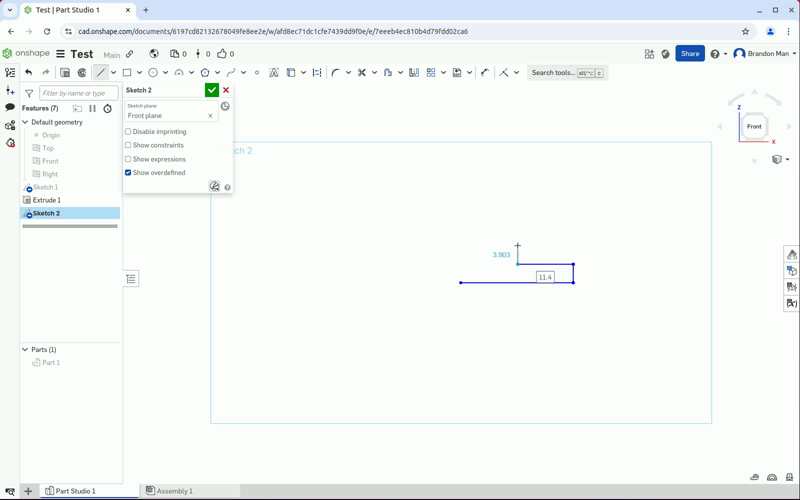
key_up(shift)
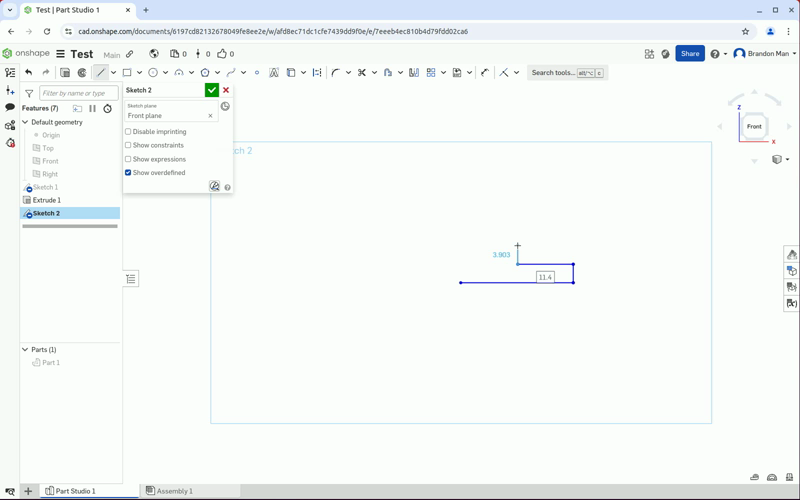
key_down(shift)
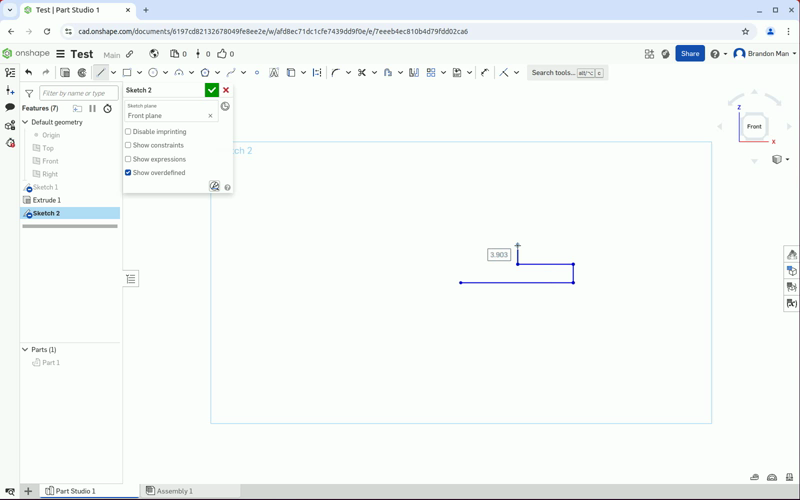
mouse_move(547, 245)
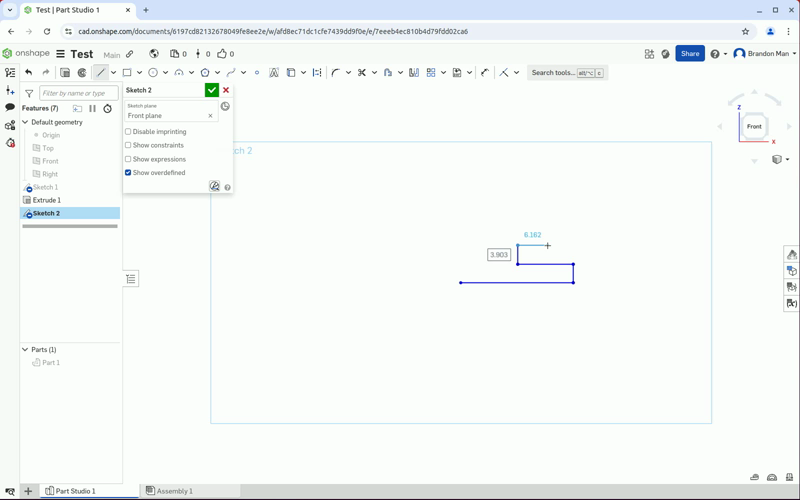
mouse_move(460, 245)
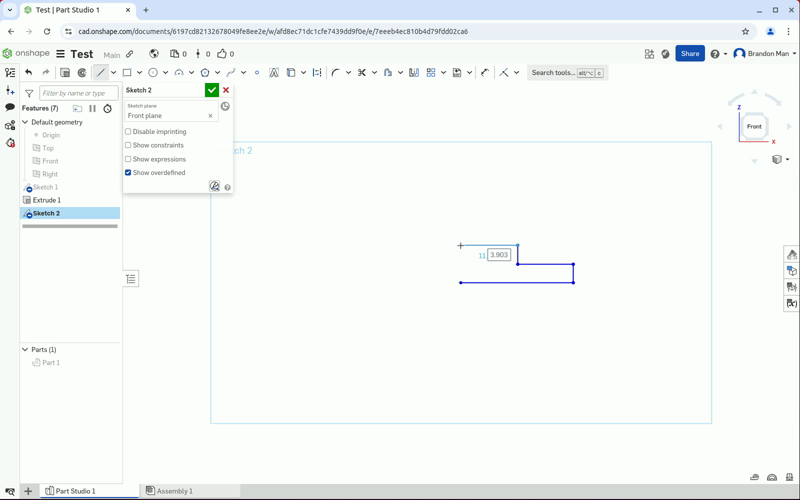
click(460, 245)
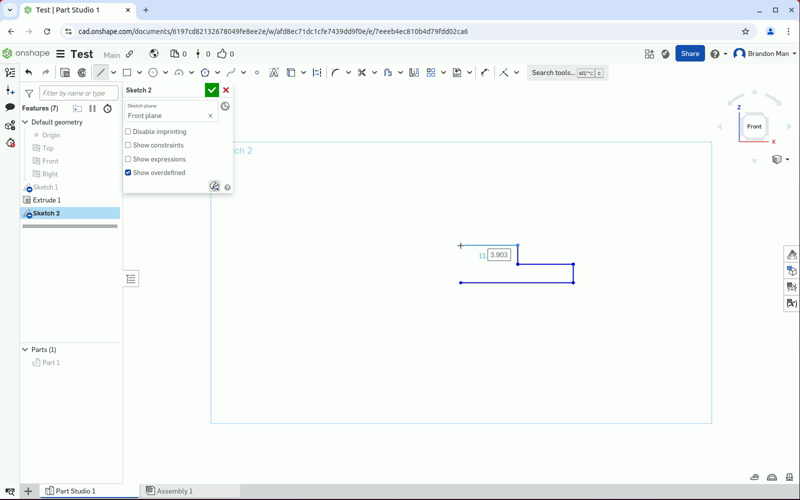
key_up(shift)
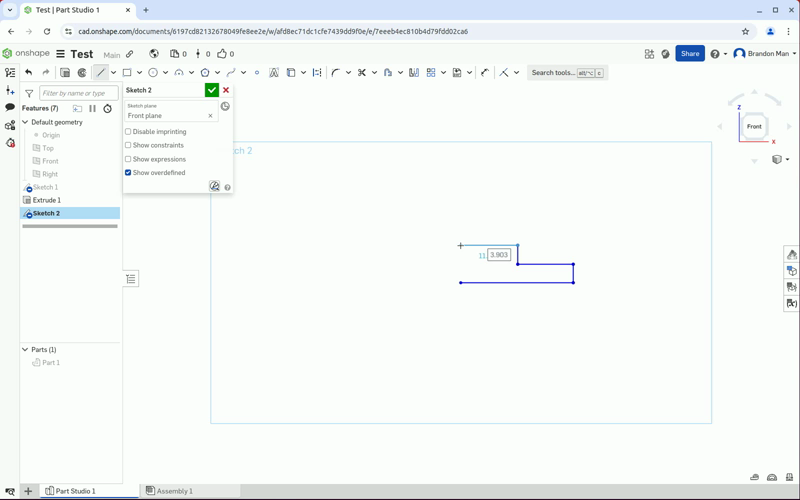
mouse_move(490, 245)
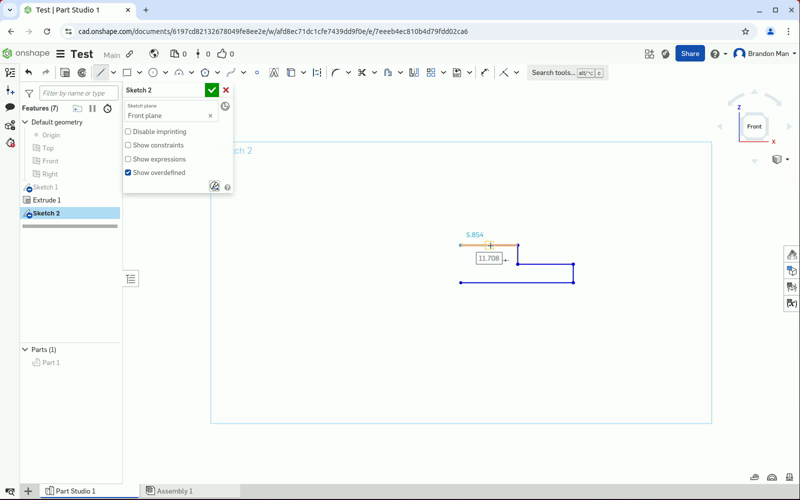
key_down(shift)
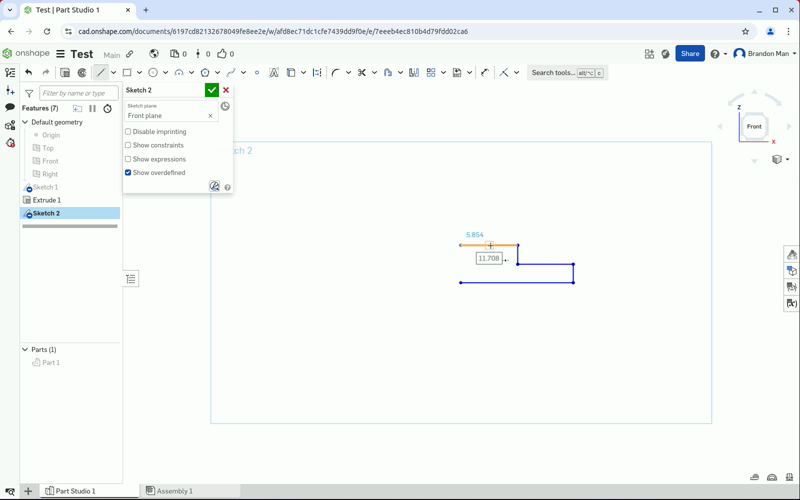
mouse_move(460, 282)
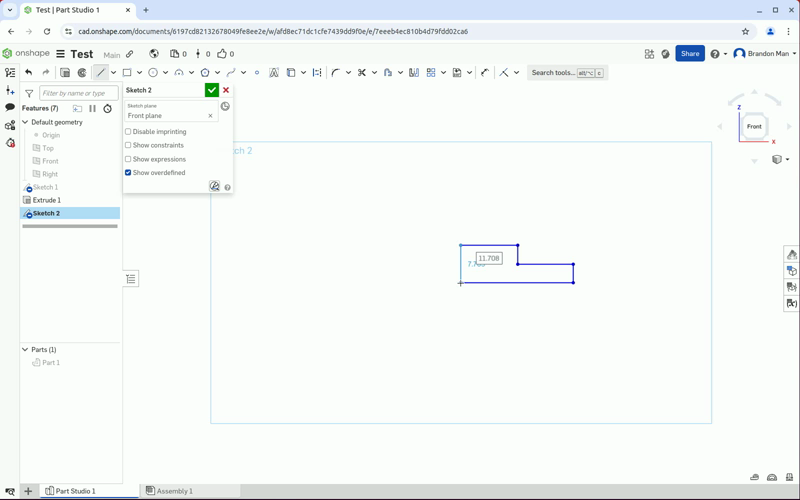
key_up(shift)
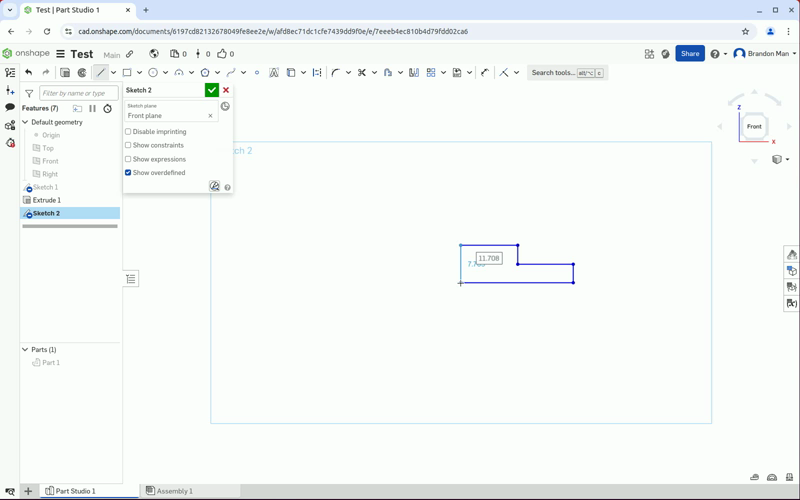
click(460, 282)
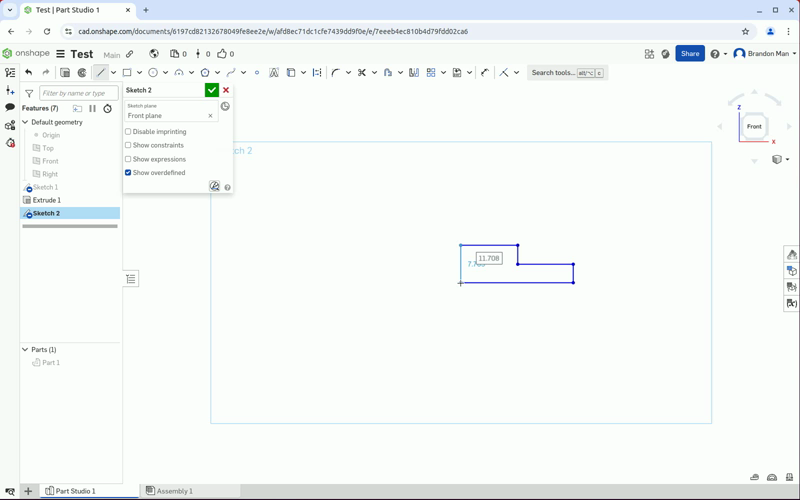
key(esc)
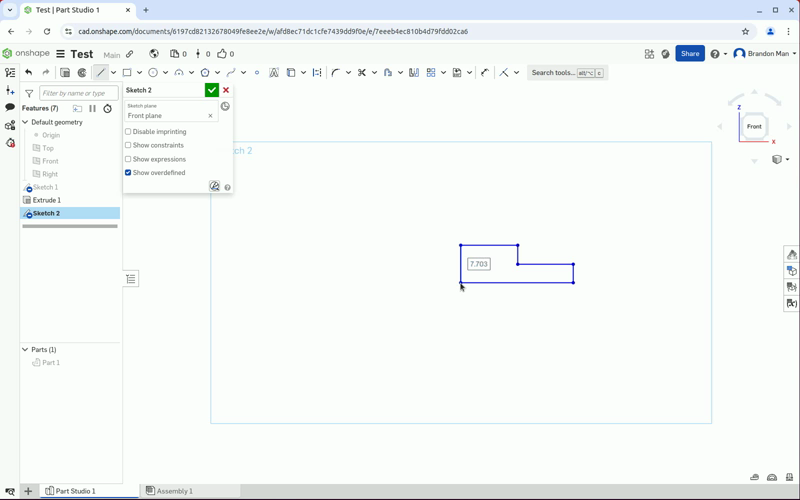
mouse_move(475, 249)
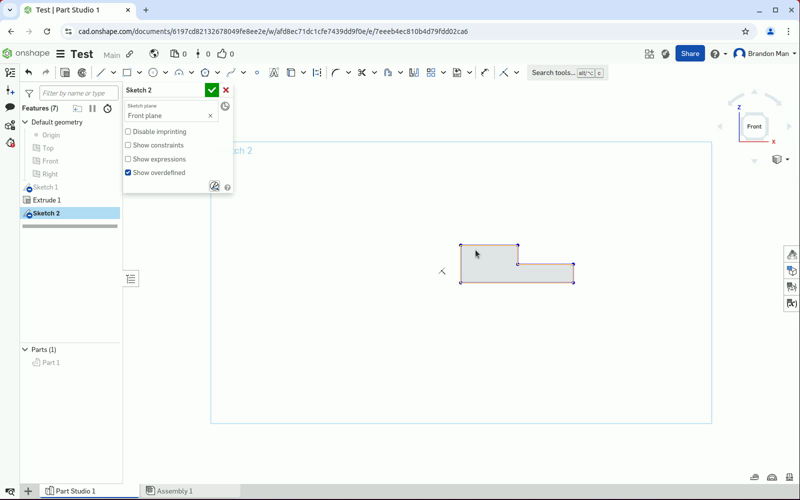
click(475, 249)
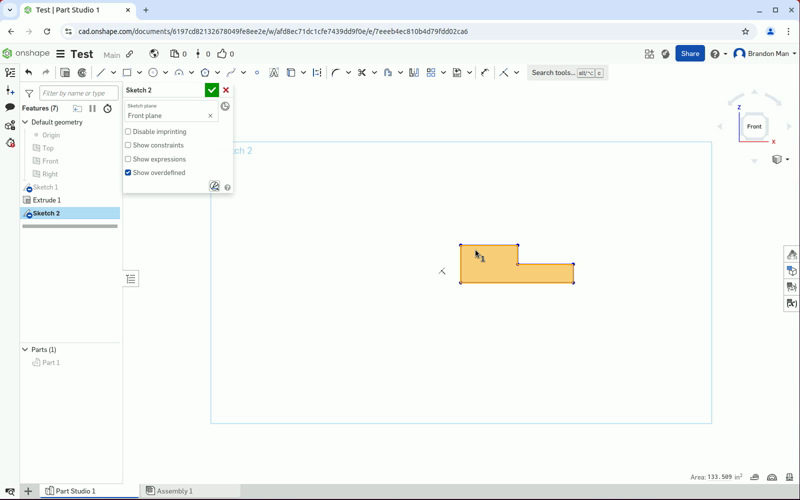
mouse_move(73, 352)
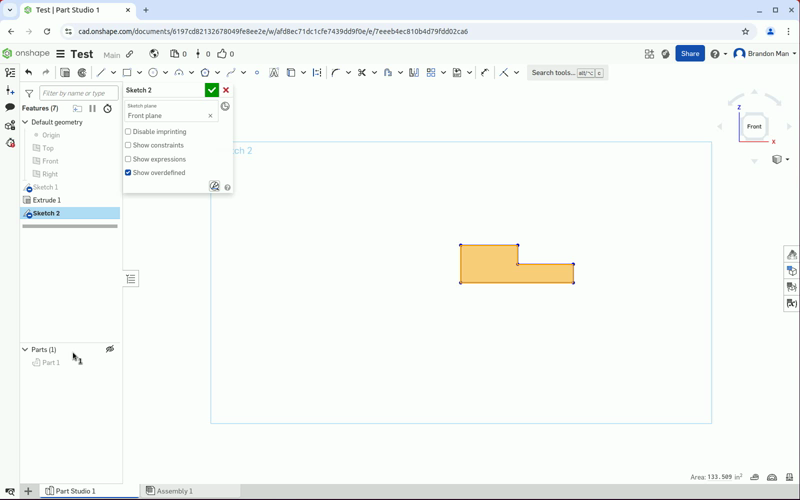
key(shift+y)
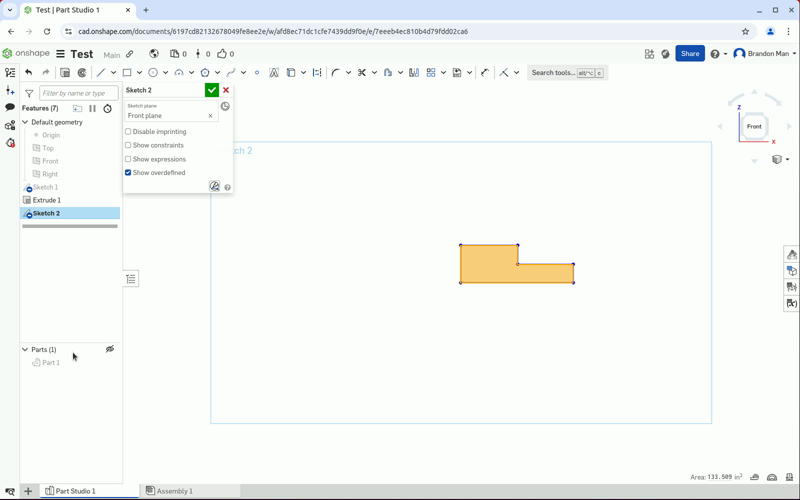
key(shift+e)
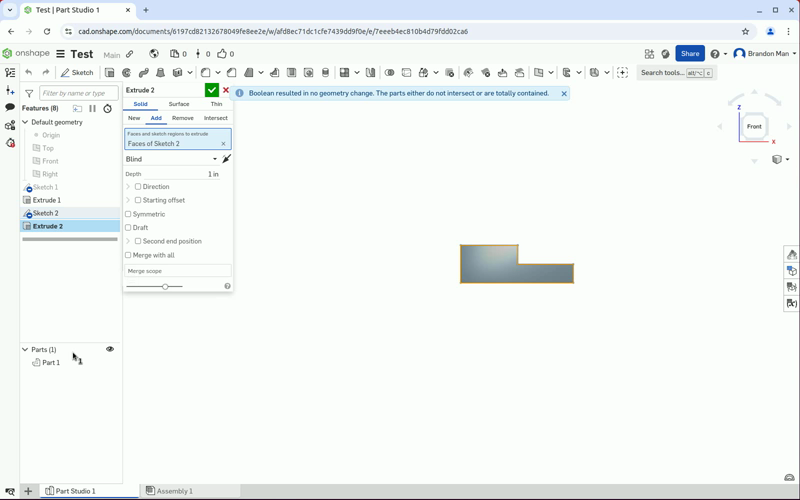
mouse_move(143, 106)
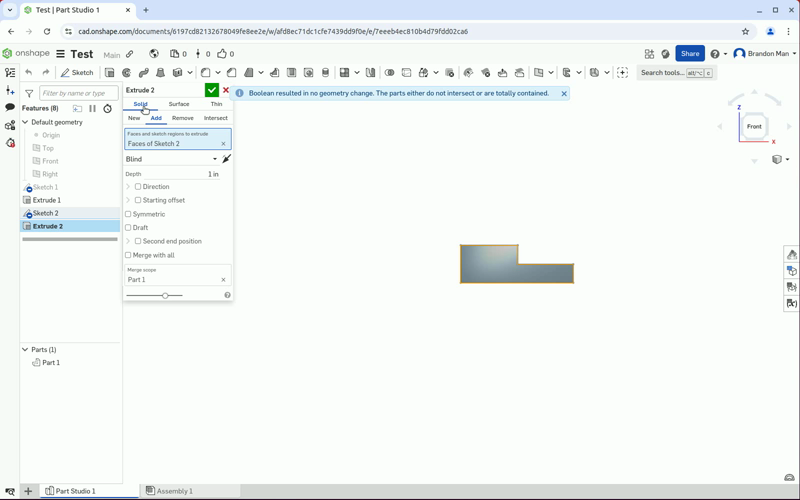
click(143, 106)
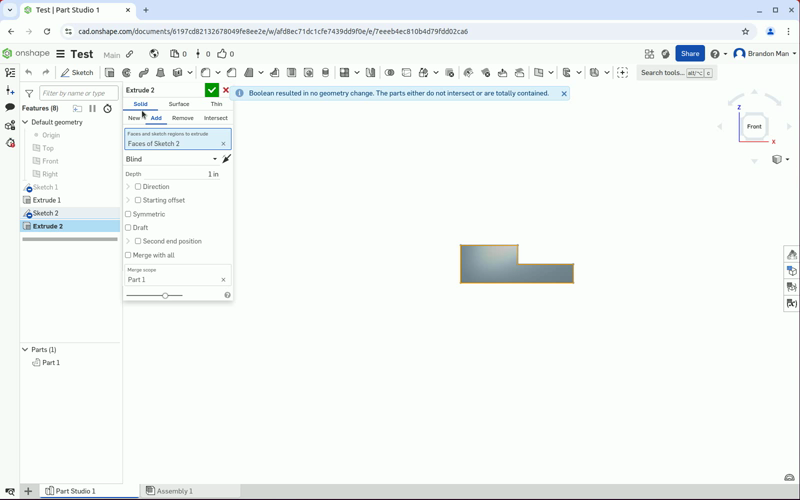
mouse_move(137, 120)
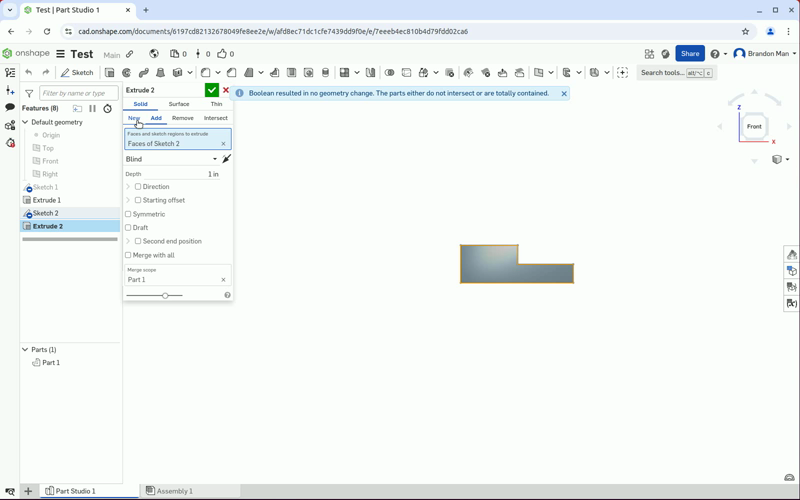
click(137, 120)
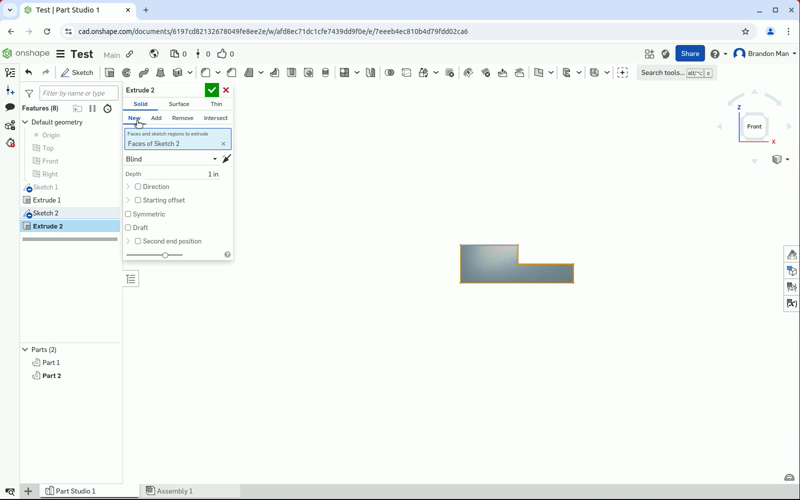
key(tab, 4)
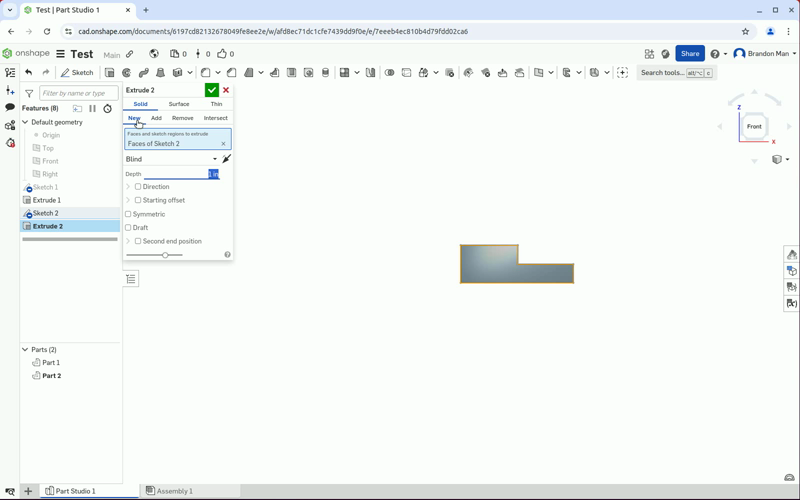
text(11.554)
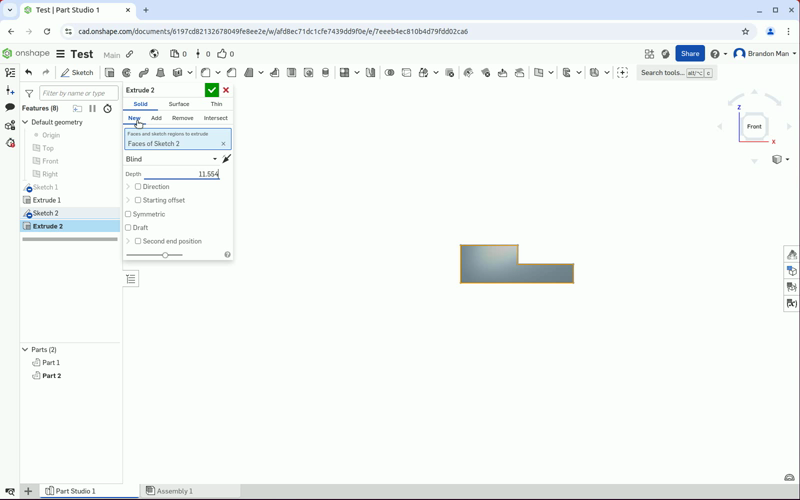
key(enter)
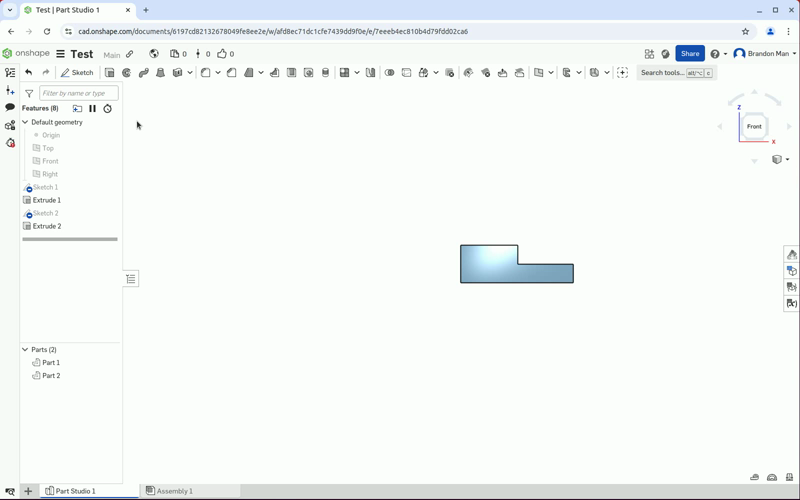
key(shift+h)
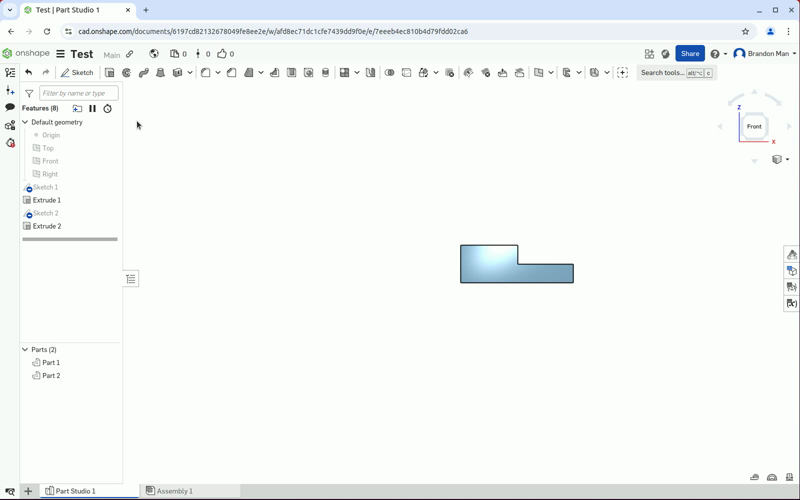
key(shift+h)
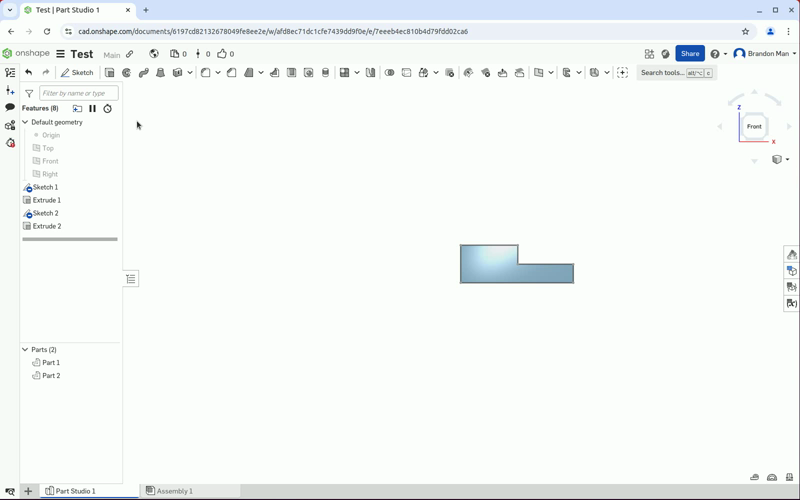
key(shift+7)
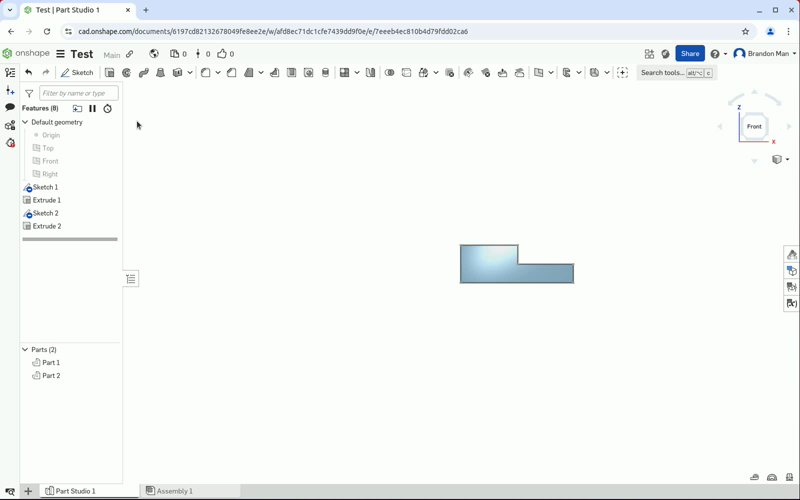
key(left, 2)
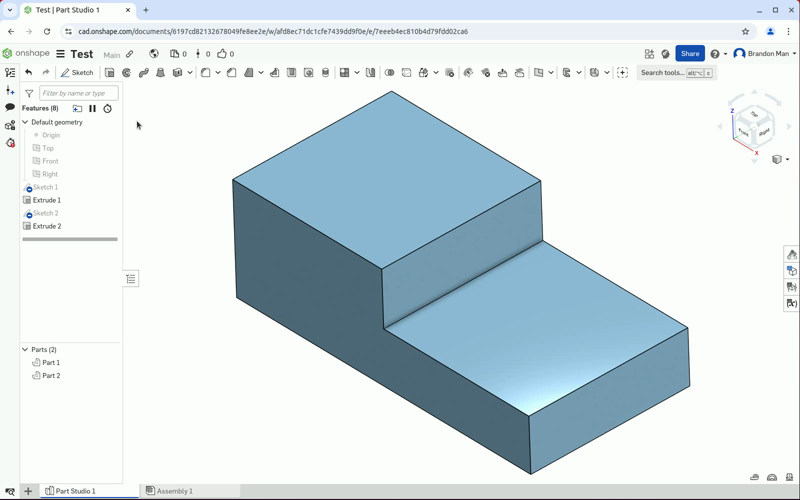
key(down, 2)
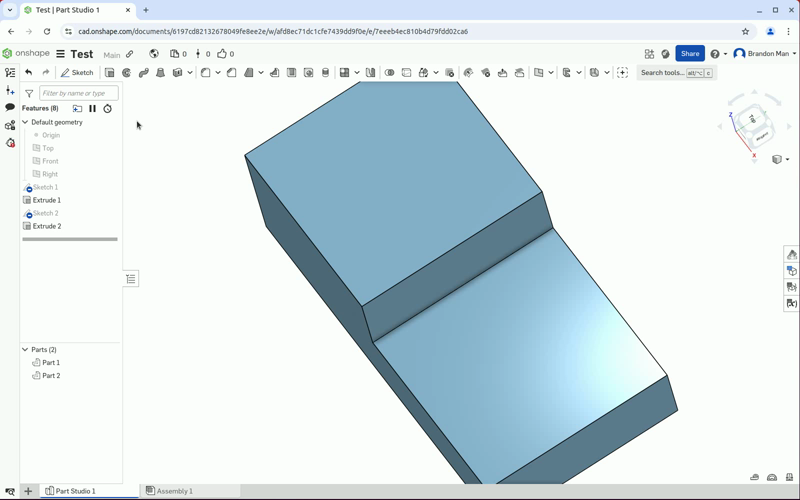
key(up, 2)
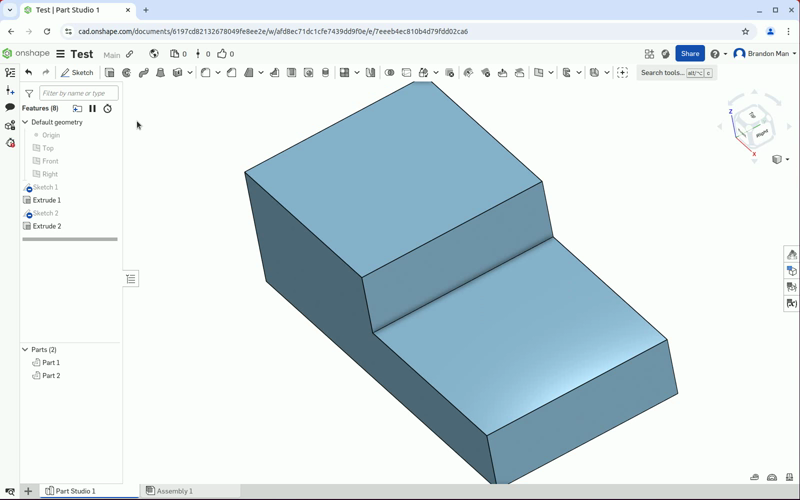
key(right, 2)
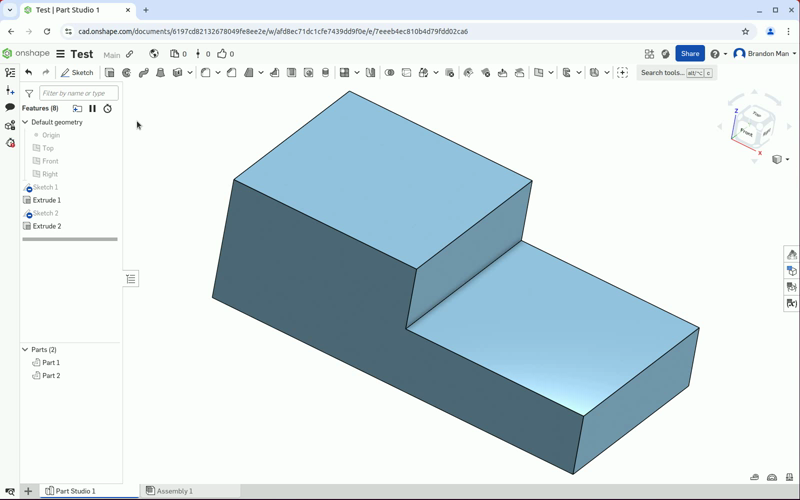
mouse_move(73, 189)
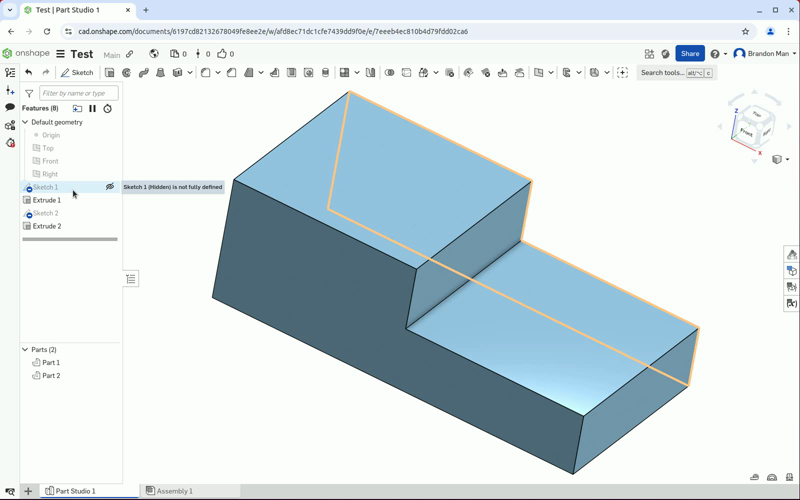
click(73, 189)